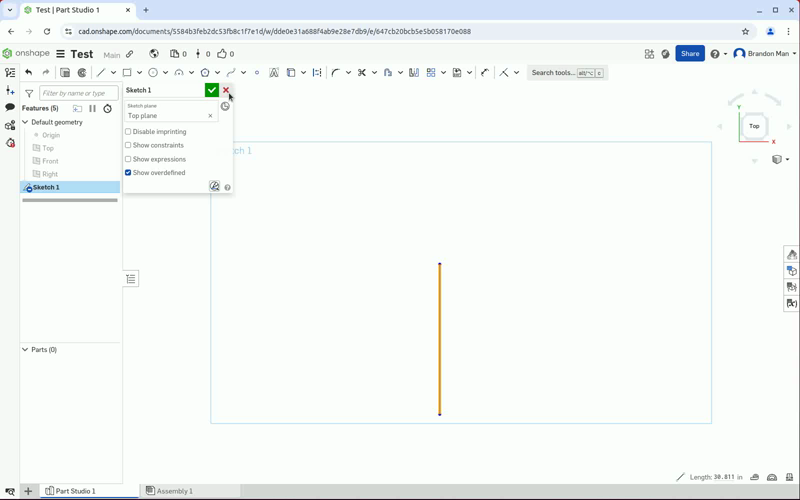
key(shift+h)
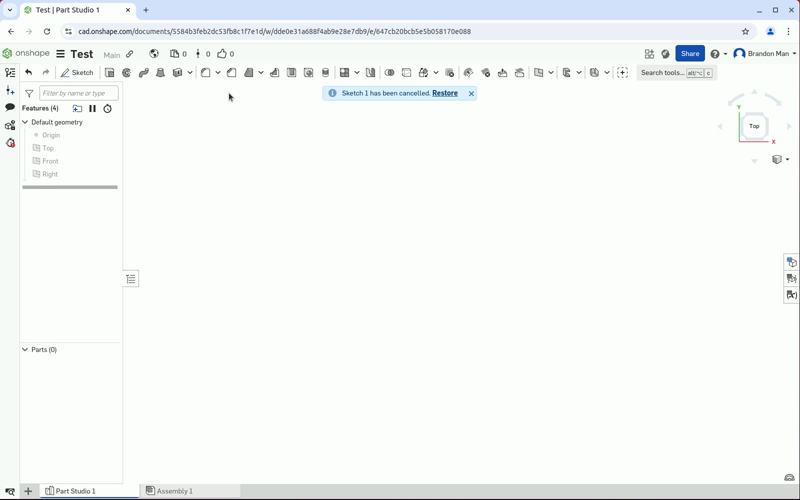
mouse_move(73, 352)
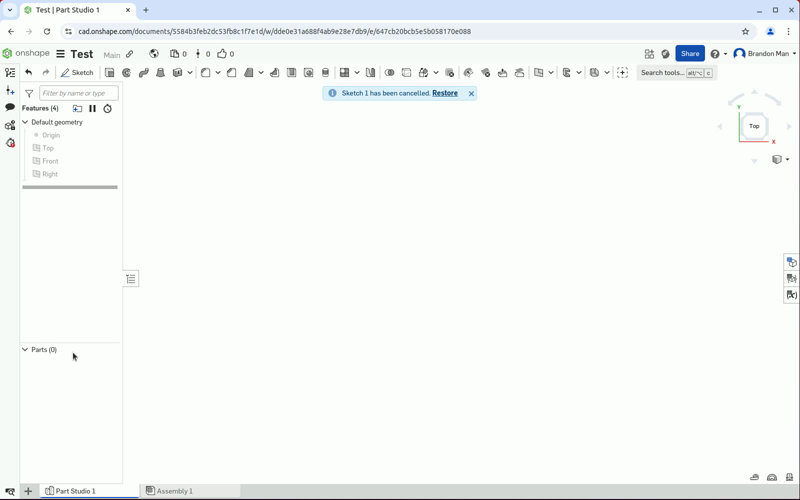
key(y)
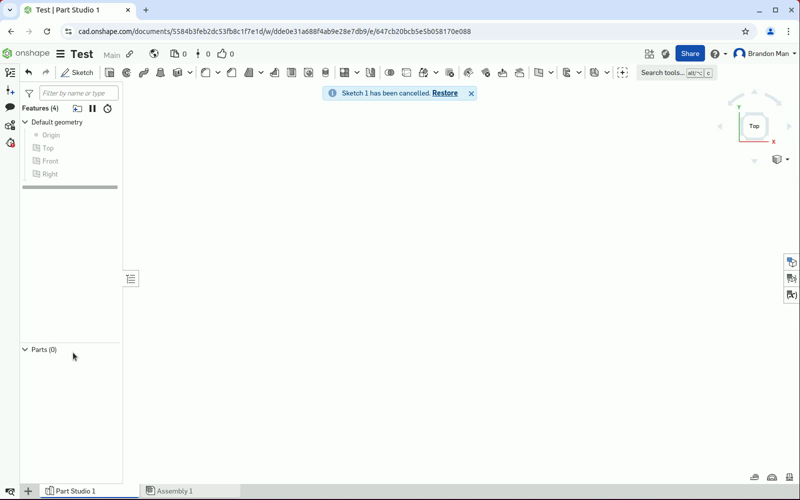
key(shift+p)
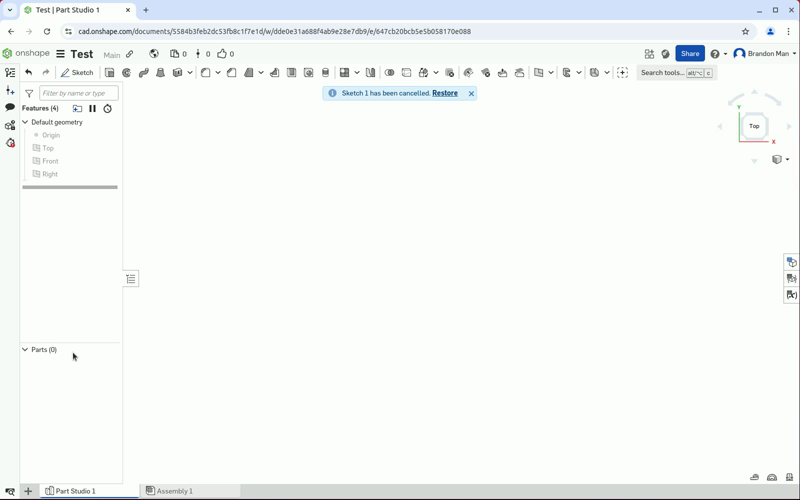
key(space)
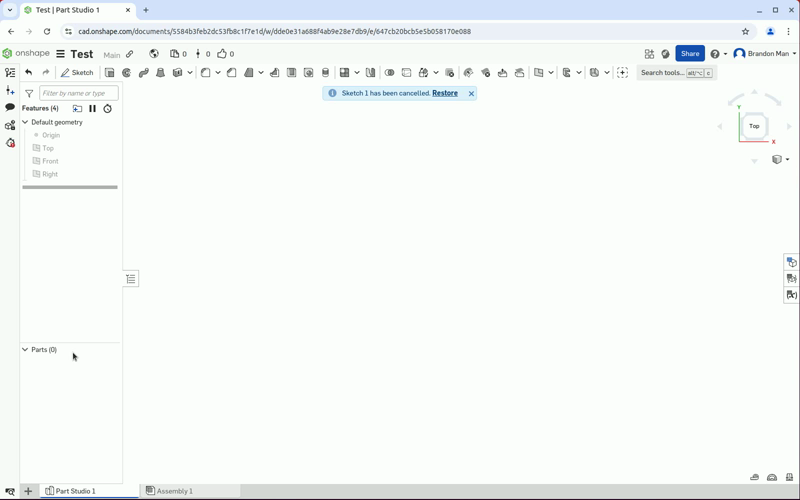
key_down(shift)
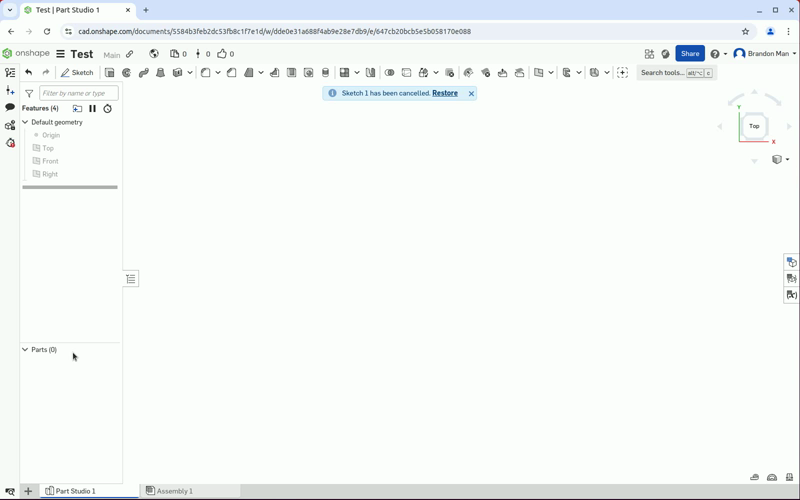
key(up)
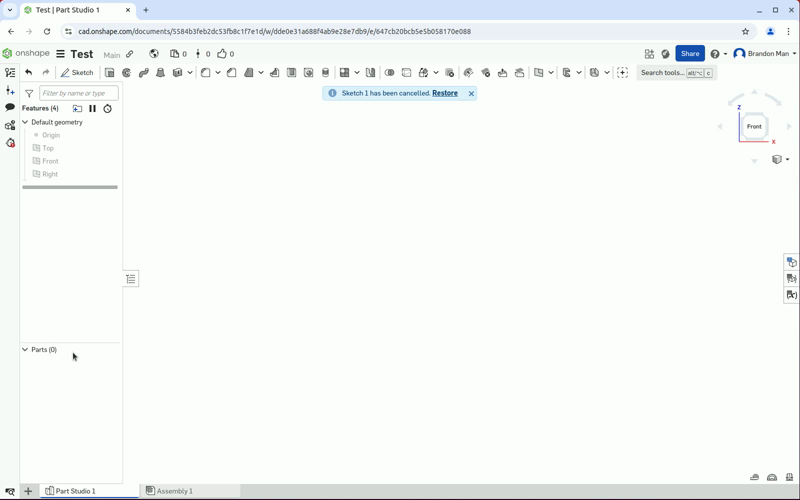
key_up(shift)
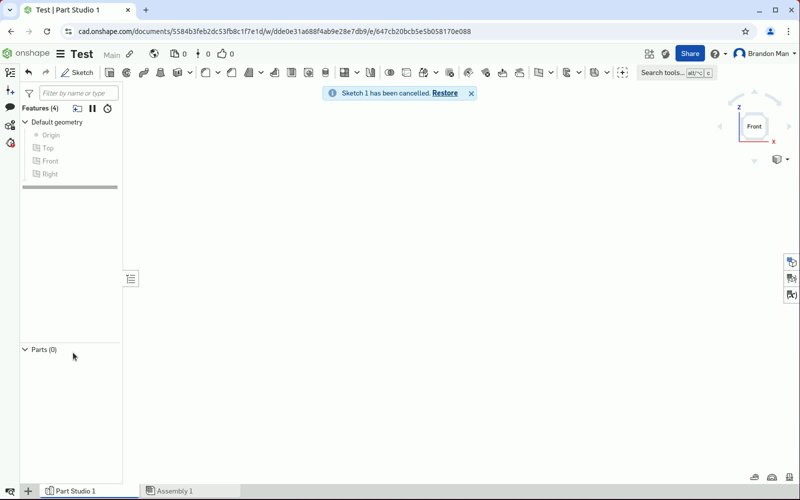
mouse_move(73, 352)
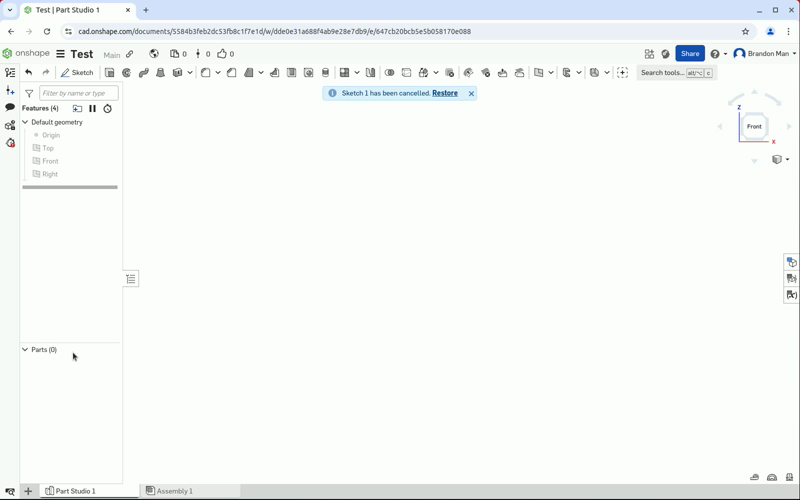
key(shift+y)
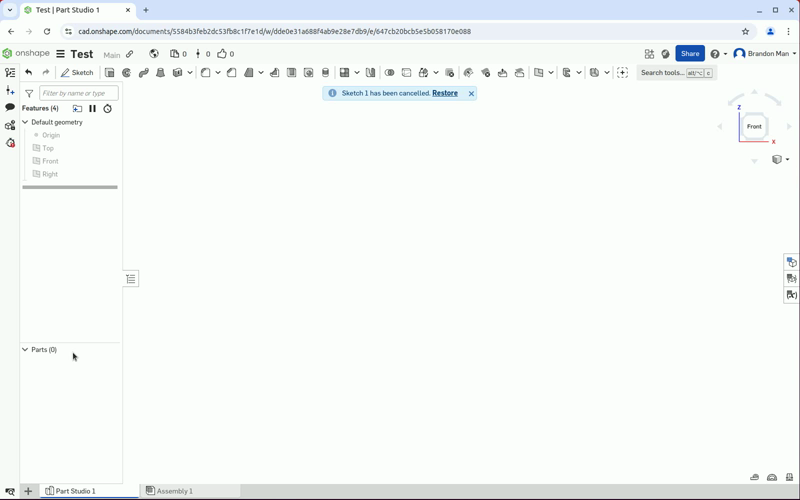
key(shift+s)
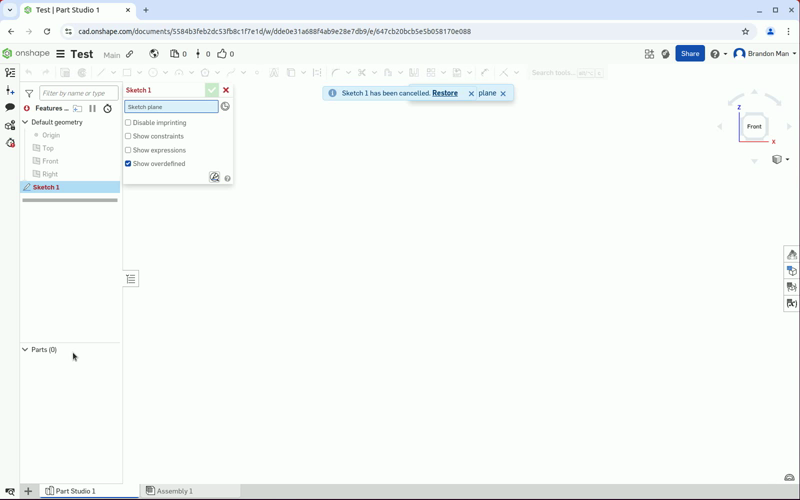
mouse_move(73, 163)
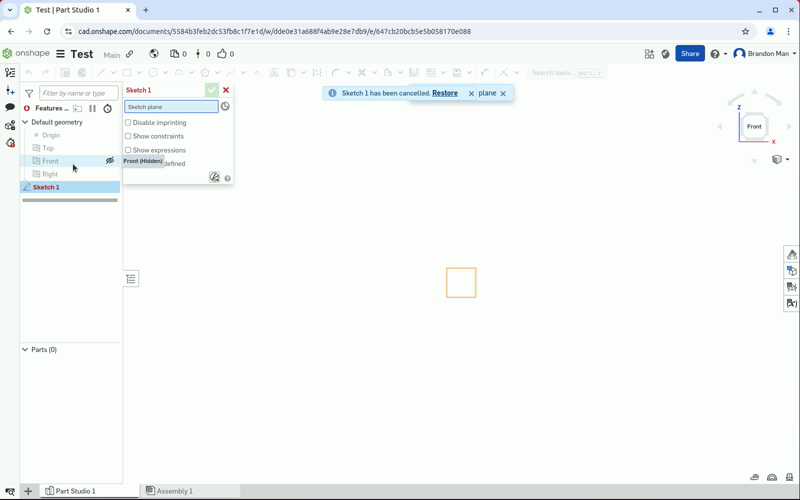
click(73, 163)
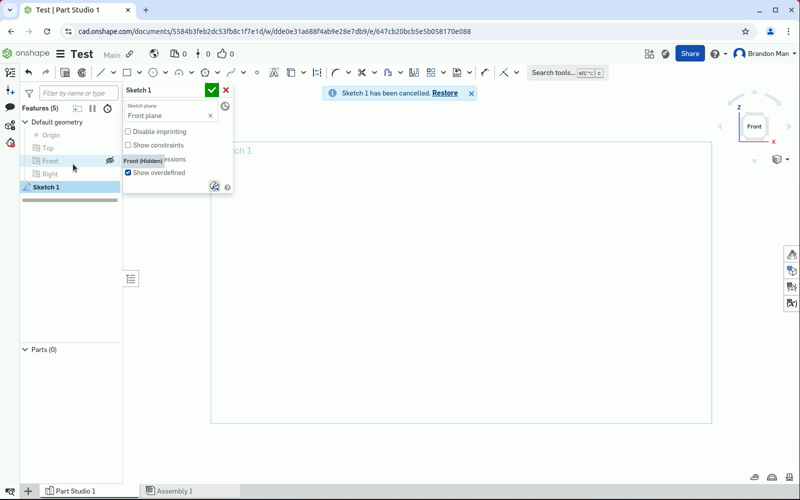
mouse_move(73, 352)
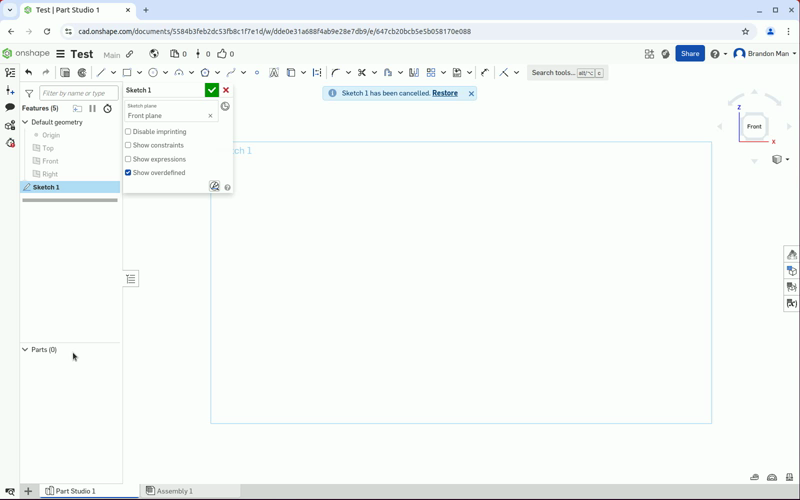
key(y)
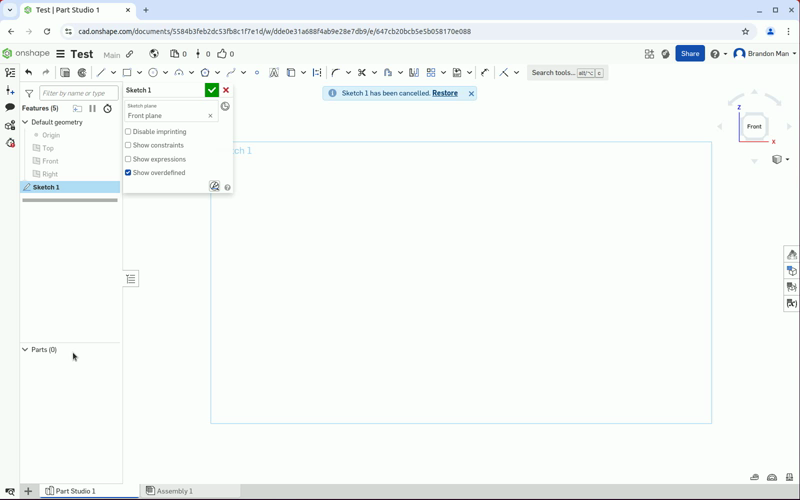
key(c)
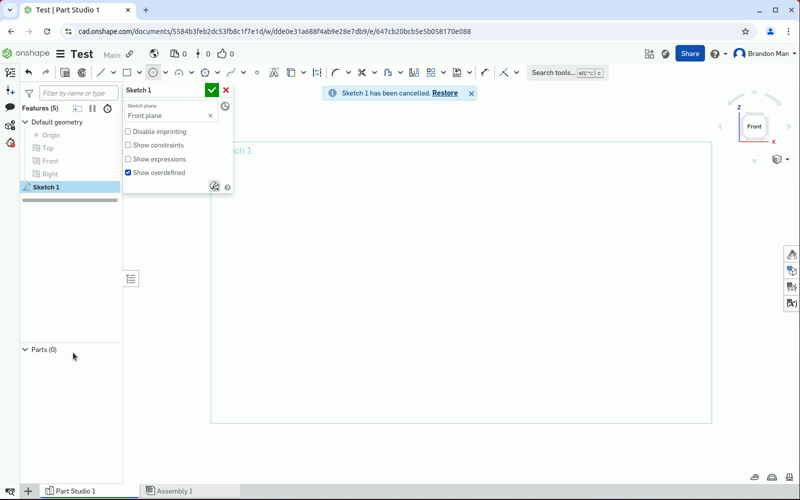
key_down(shift)
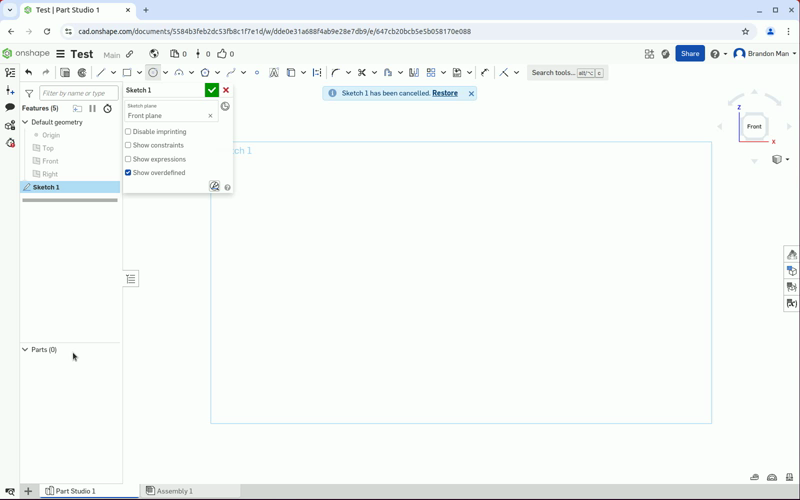
mouse_move(394, 282)
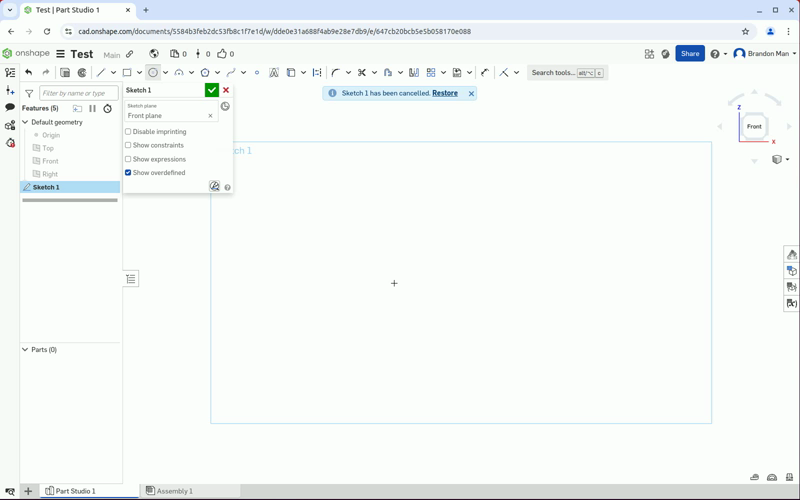
click(394, 282)
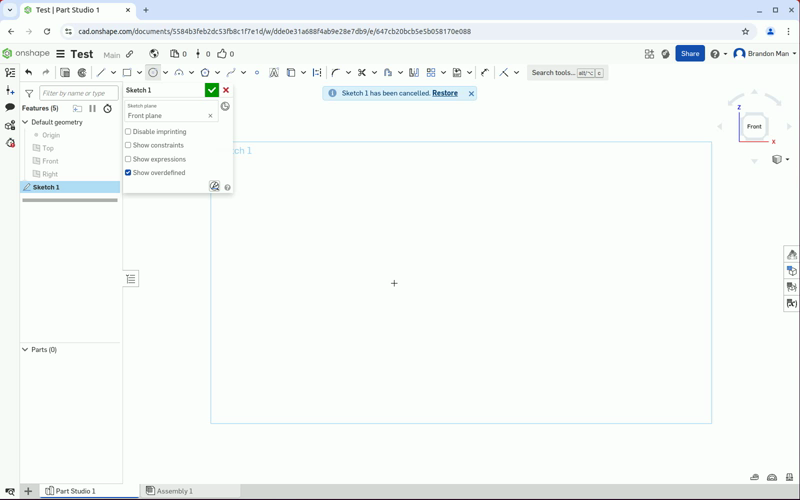
key_up(shift)
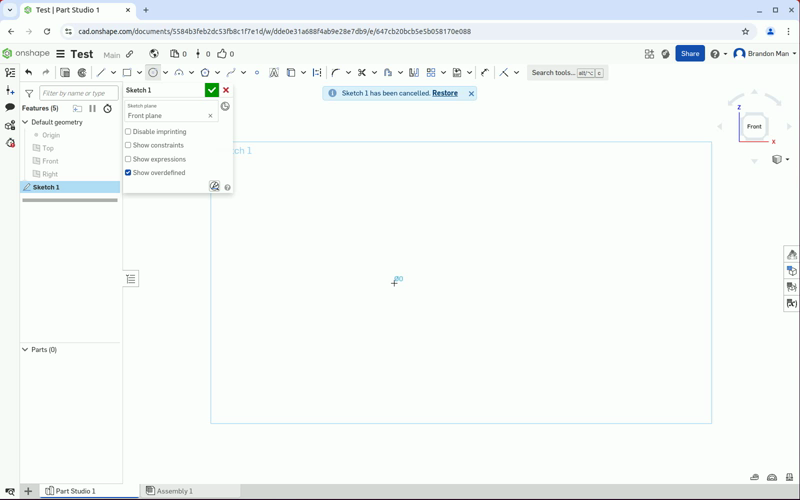
mouse_move(440, 282)
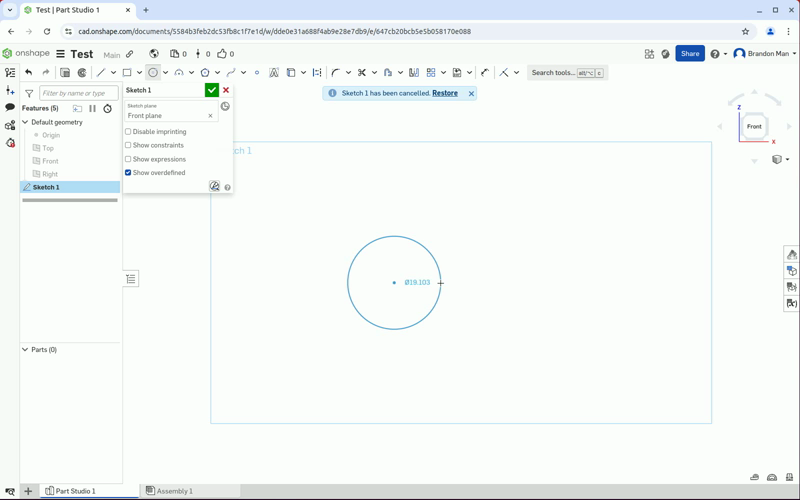
click(440, 282)
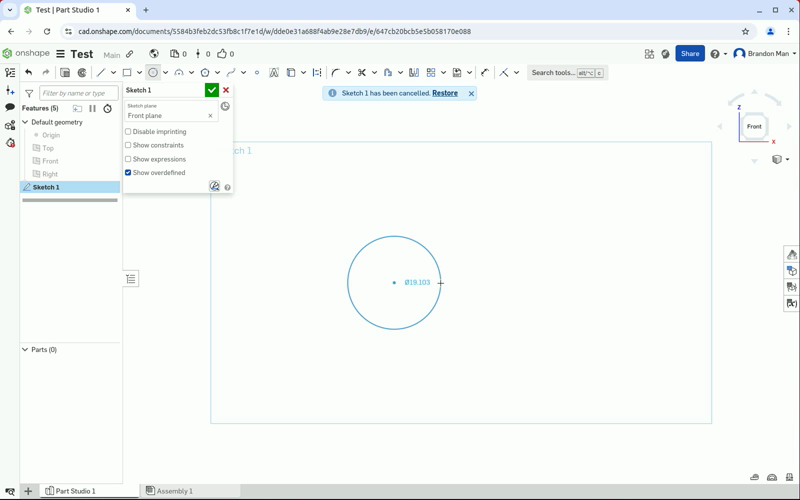
key(esc)
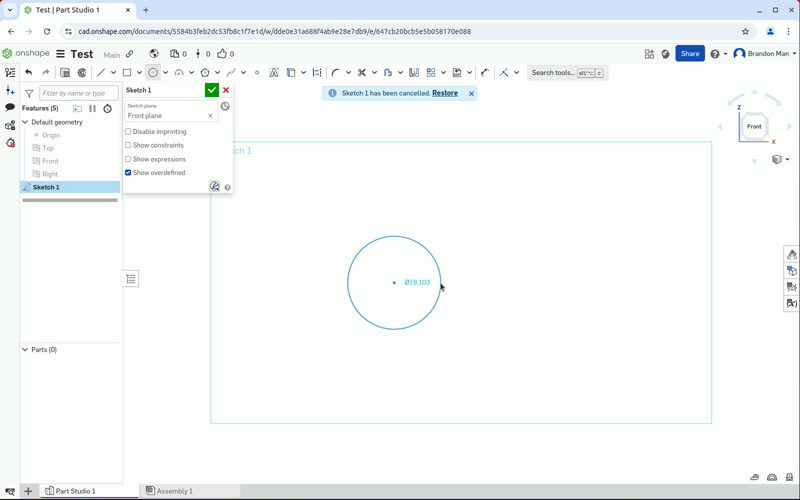
mouse_move(410, 262)
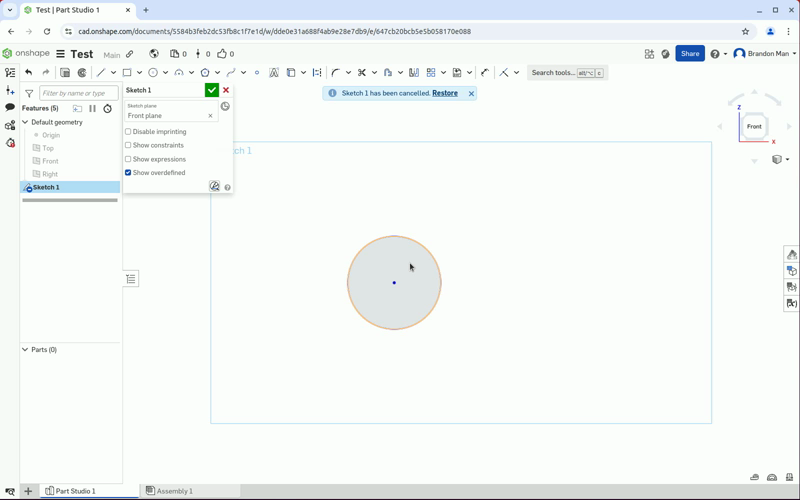
click(410, 262)
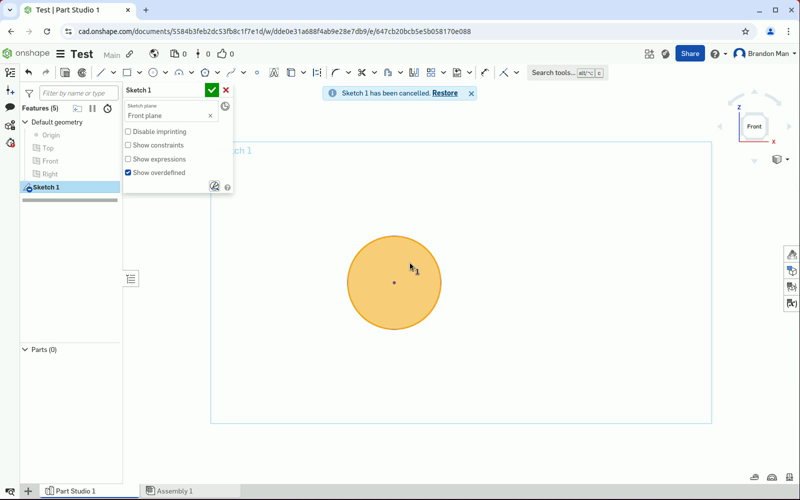
mouse_move(73, 352)
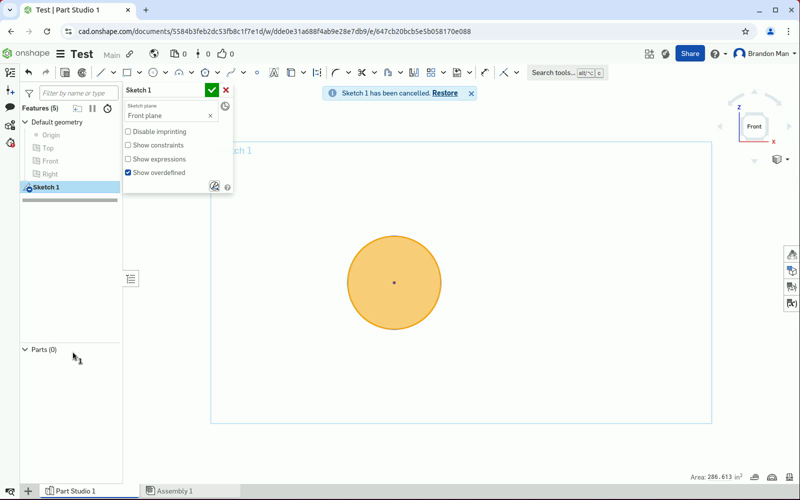
key(shift+y)
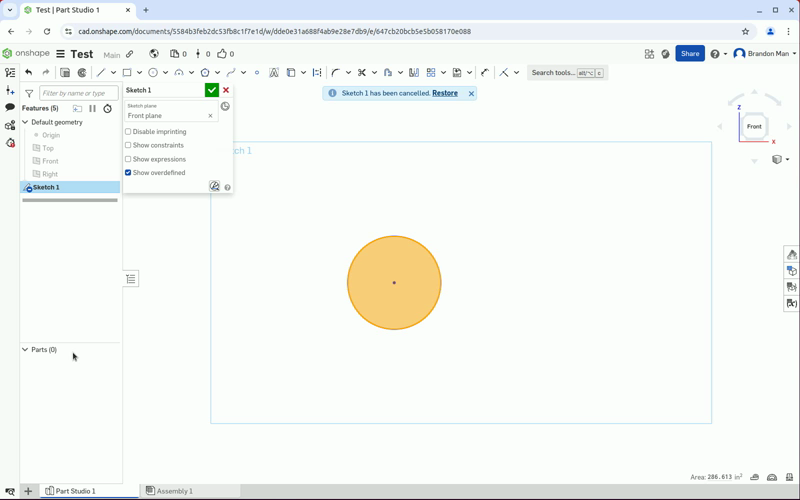
key(shift+e)
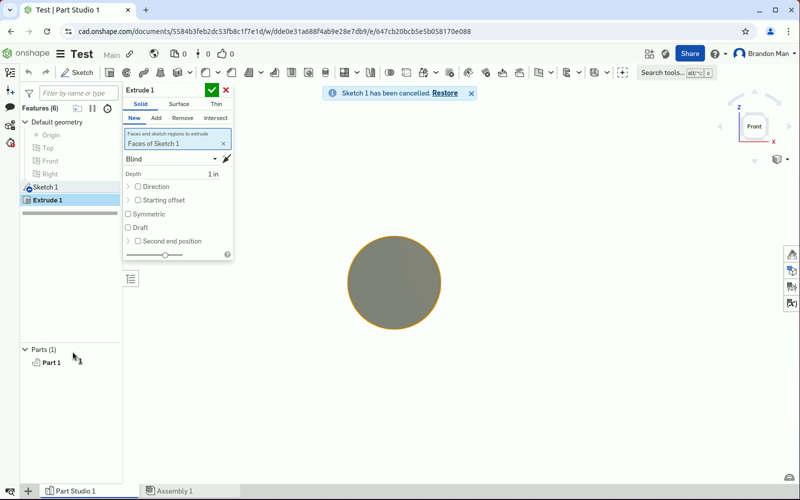
mouse_move(143, 106)
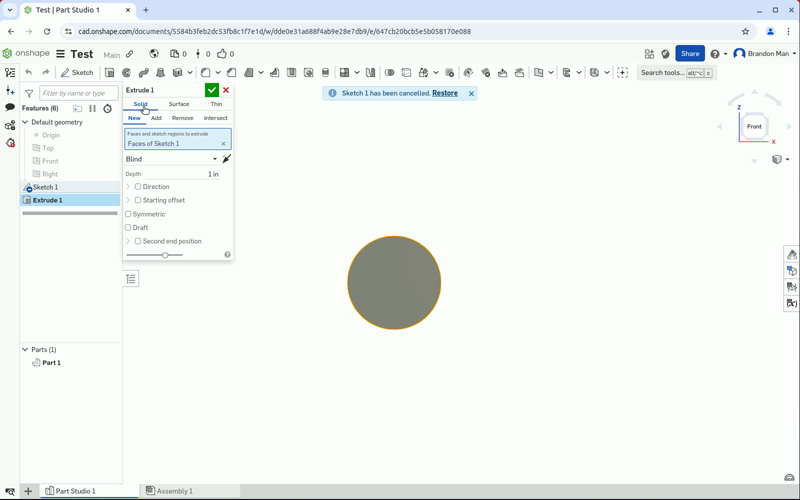
click(143, 106)
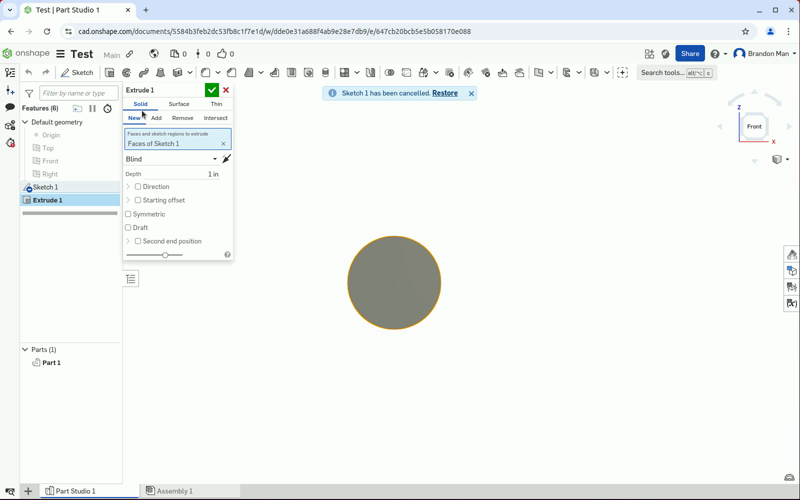
mouse_move(137, 120)
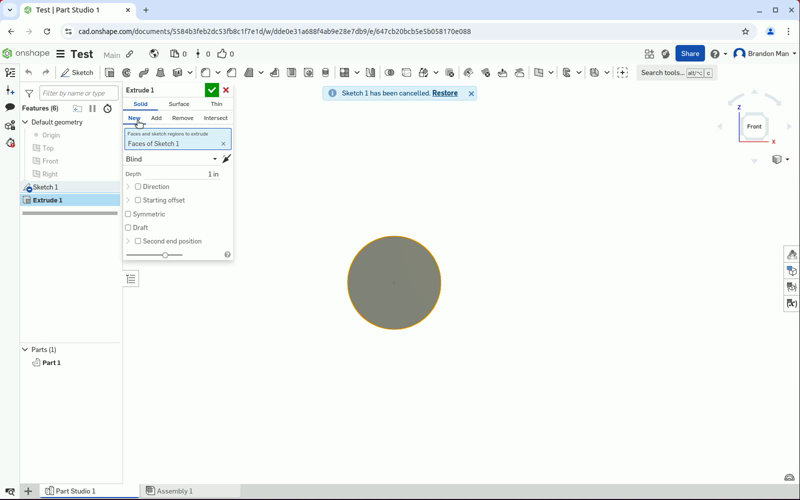
click(137, 120)
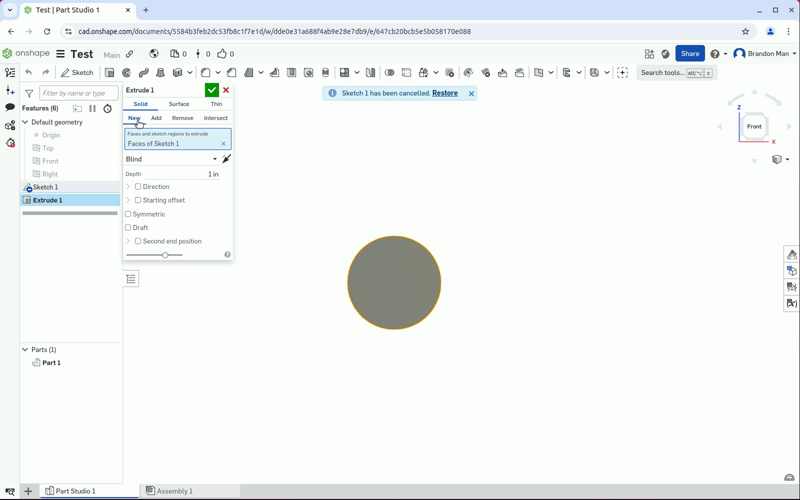
key(tab, 4)
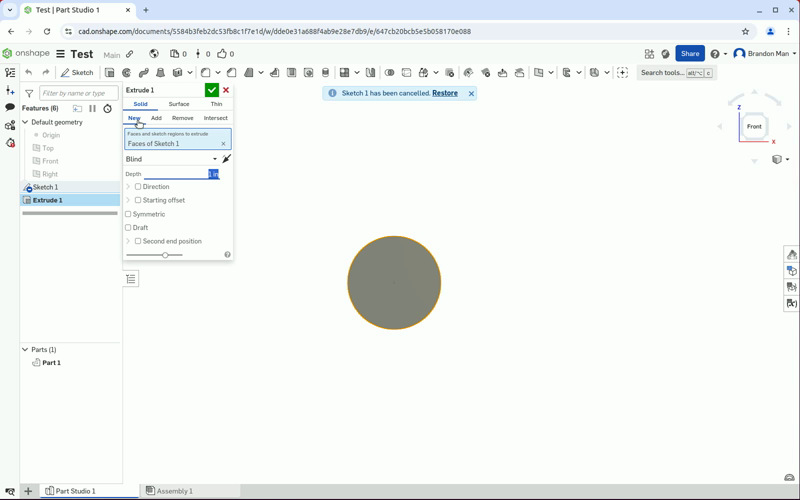
text(5.296)
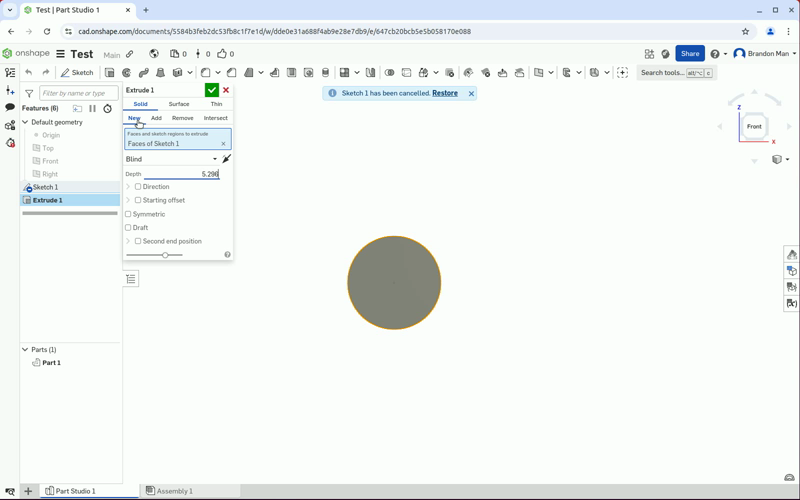
key(tab, 3)
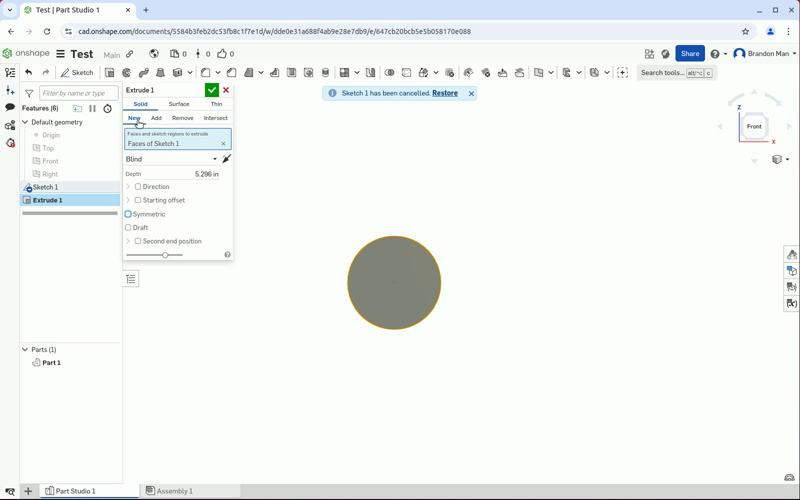
key(space)
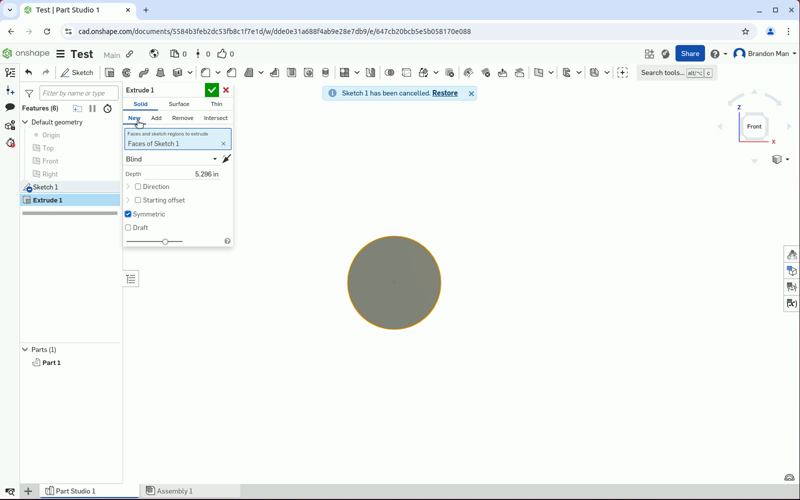
key(enter)
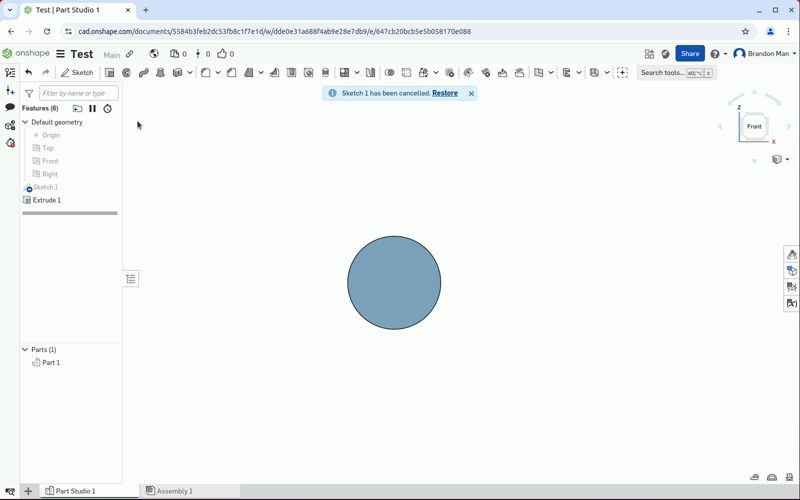
key(shift+h)
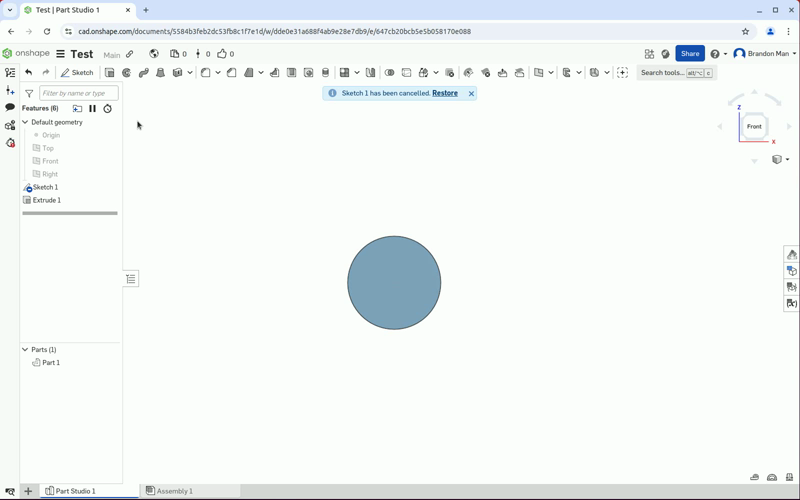
key(shift+h)
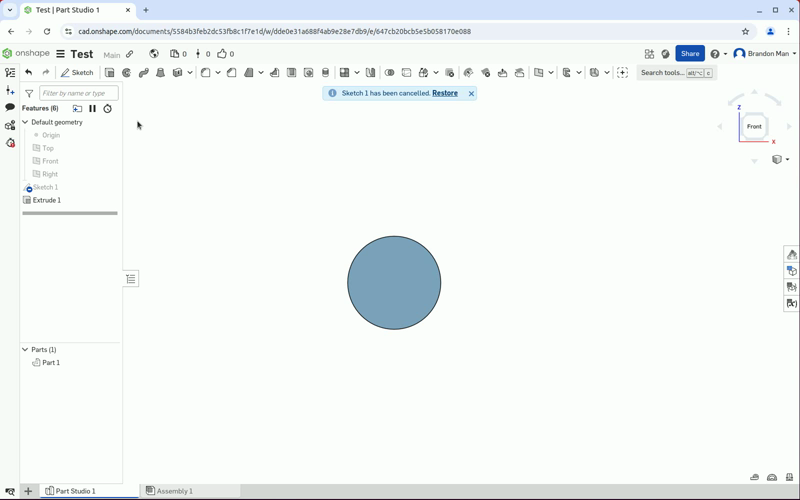
mouse_move(73, 189)
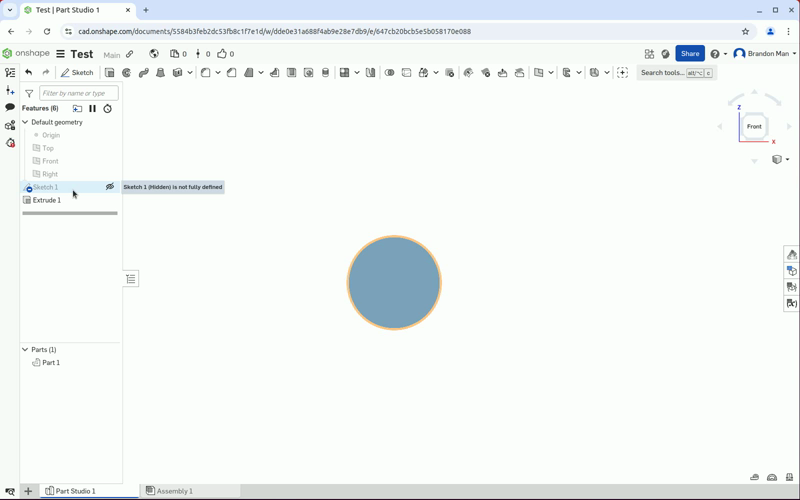
click(73, 189)
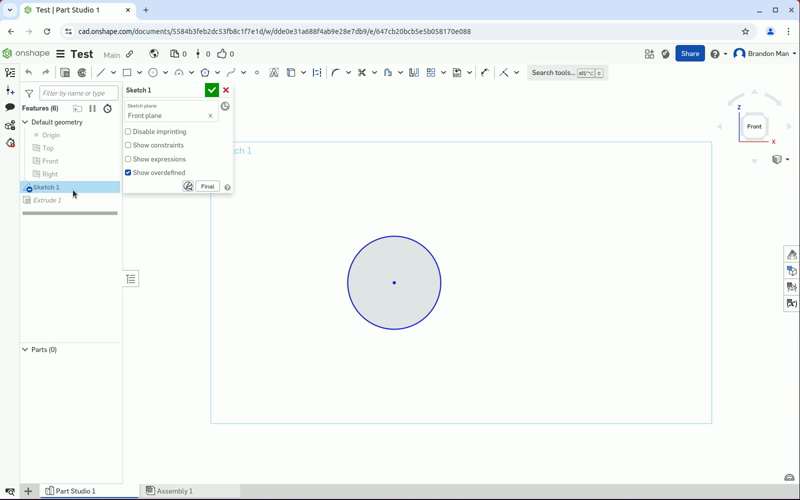
mouse_move(229, 92)
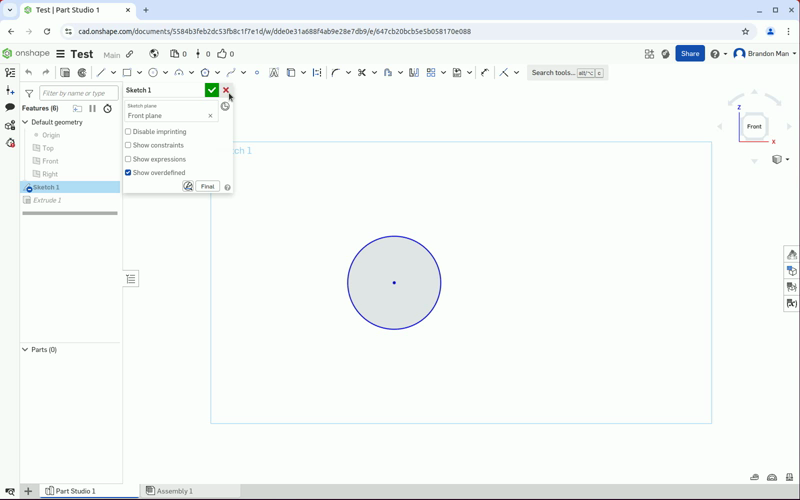
click(229, 92)
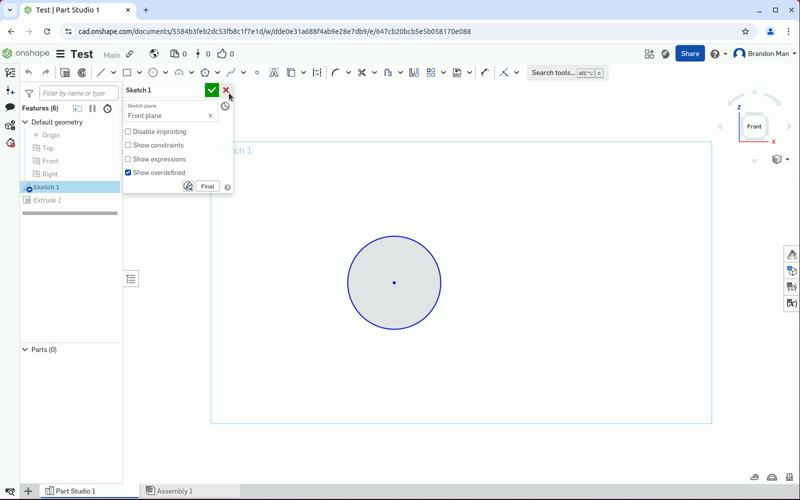
key(shift+s)
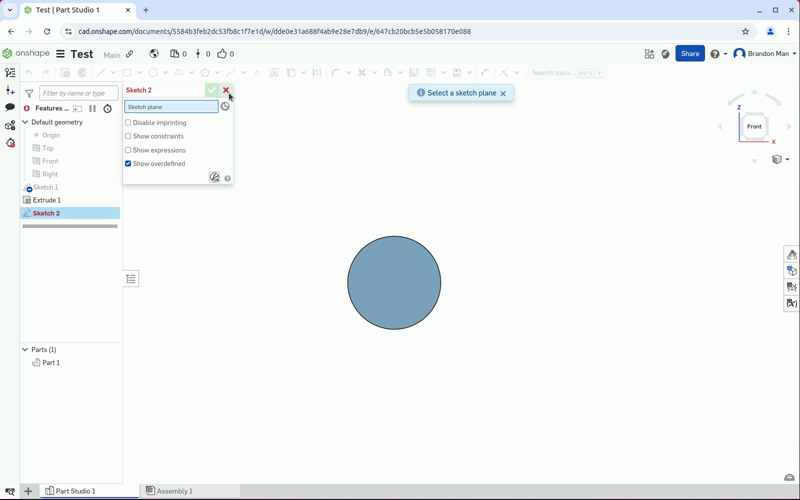
mouse_move(73, 163)
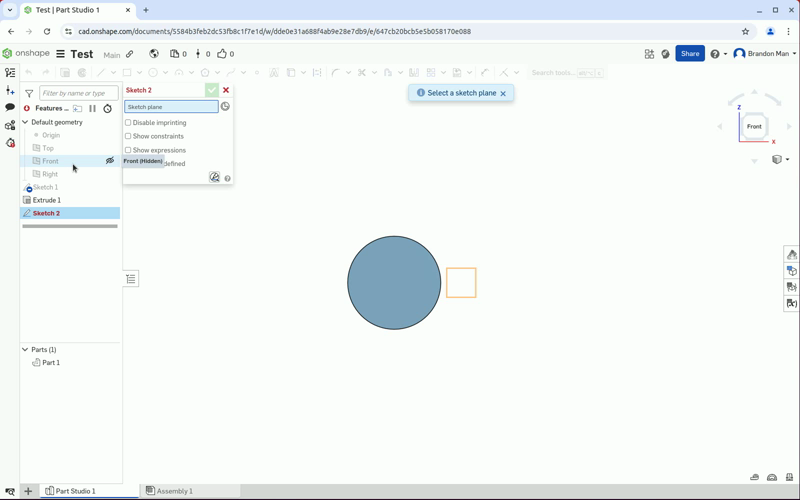
click(73, 163)
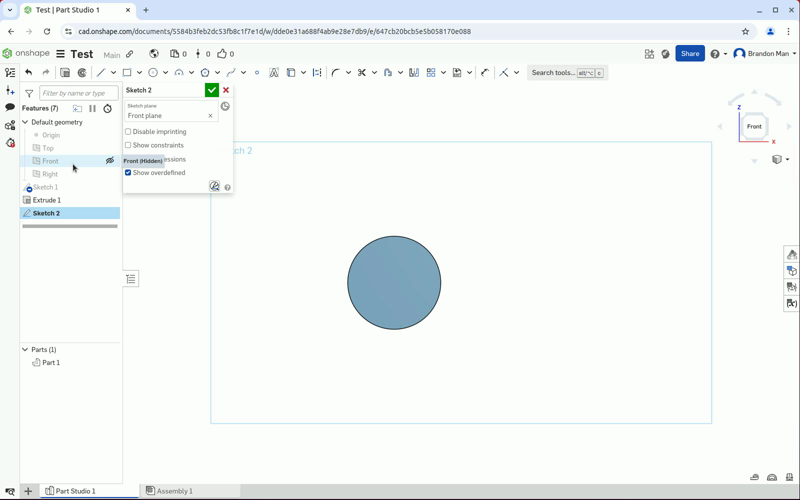
mouse_move(73, 352)
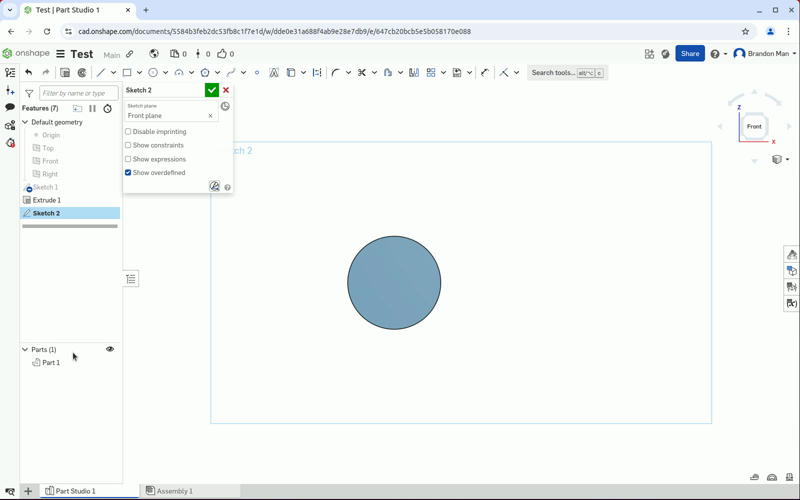
key(y)
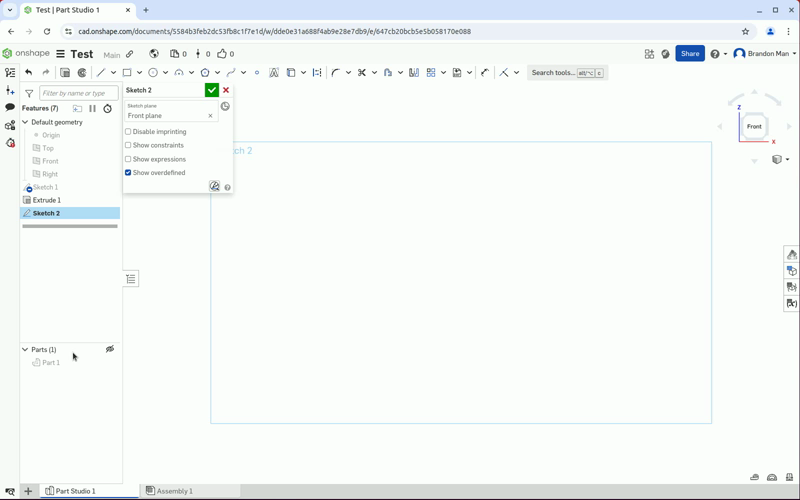
key(c)
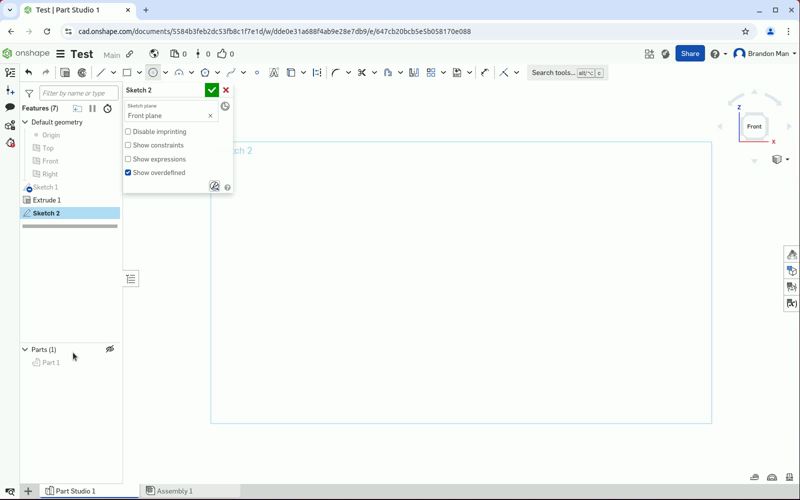
key_down(shift)
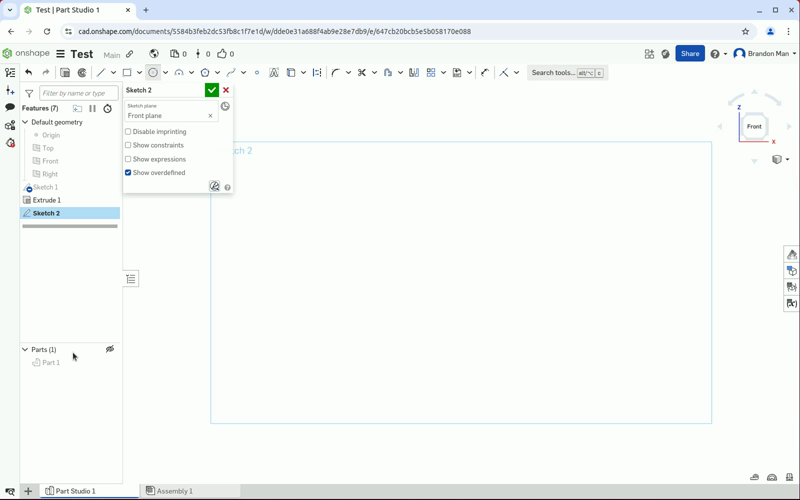
mouse_move(504, 282)
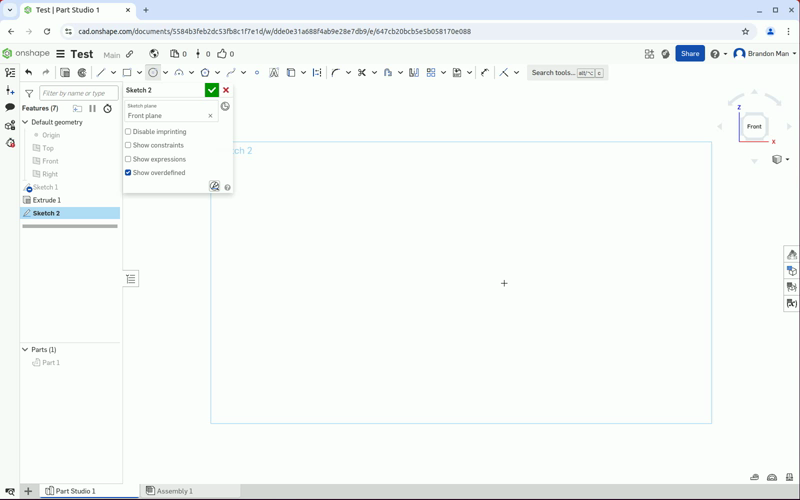
click(504, 282)
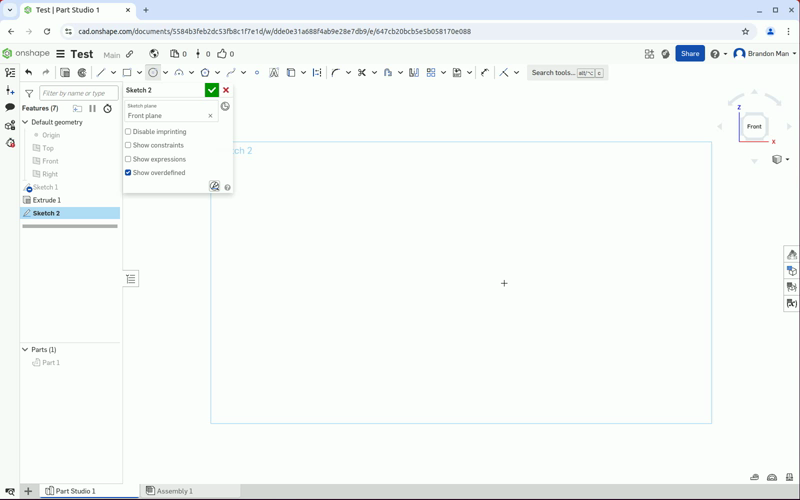
key_up(shift)
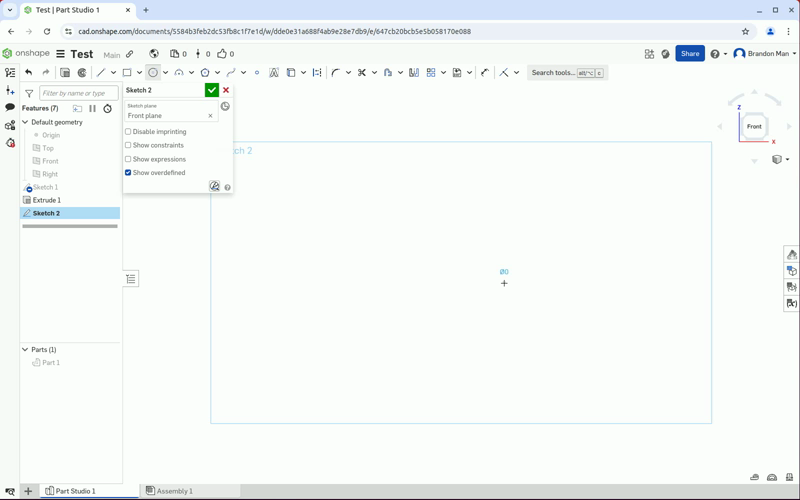
mouse_move(537, 282)
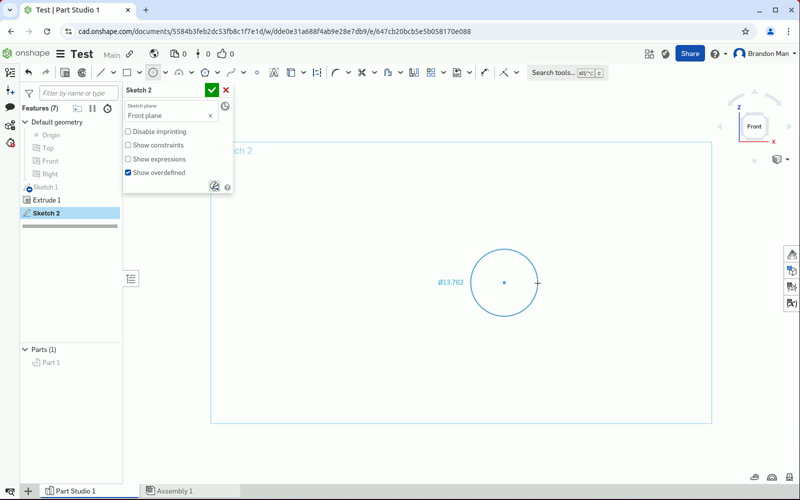
click(537, 282)
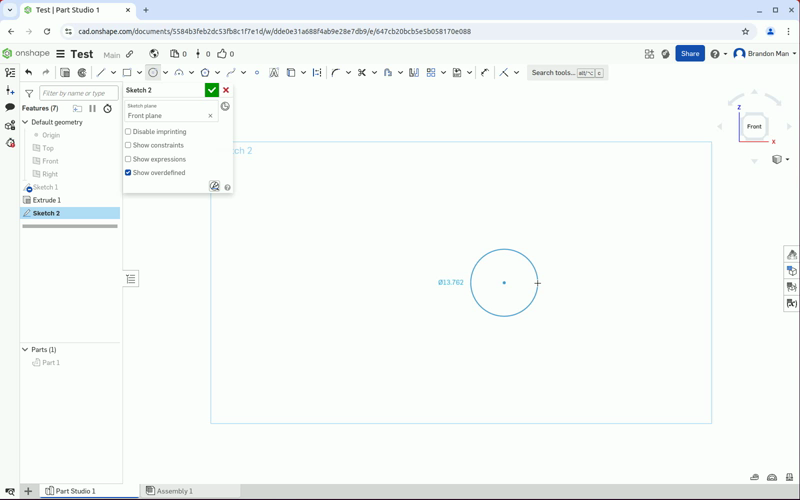
key(esc)
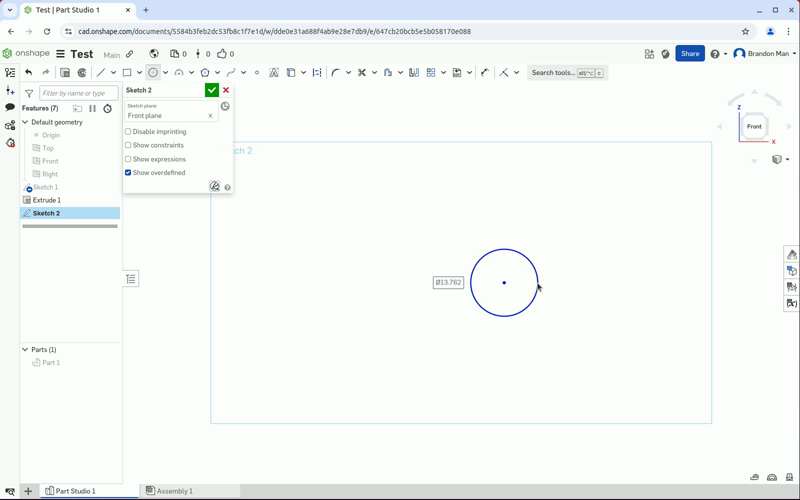
mouse_move(487, 266)
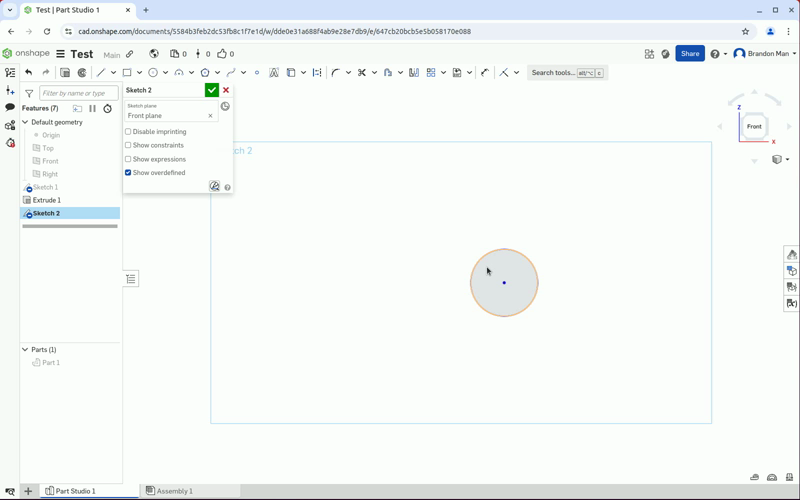
click(487, 266)
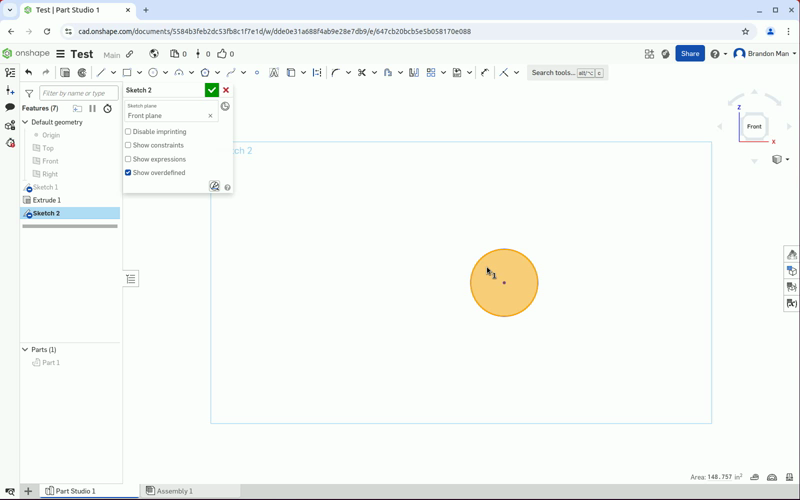
mouse_move(73, 352)
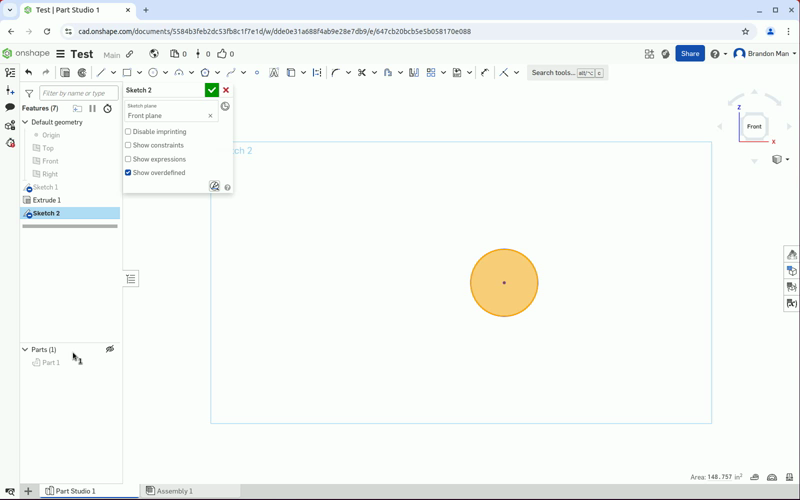
key(shift+y)
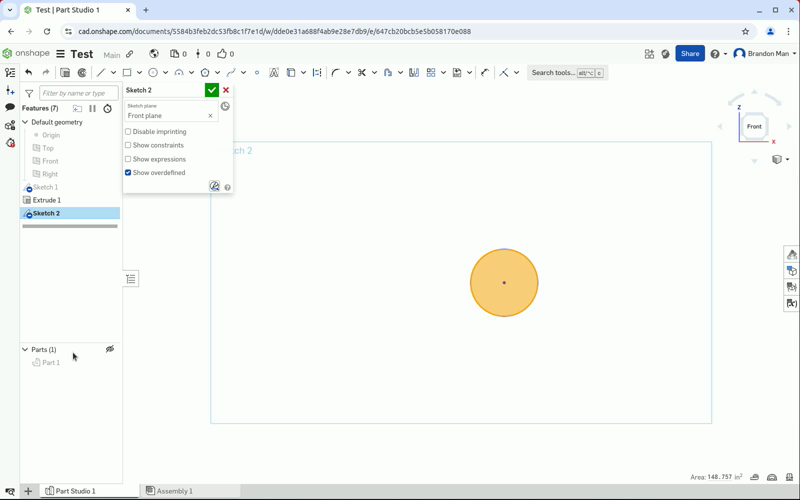
key(shift+e)
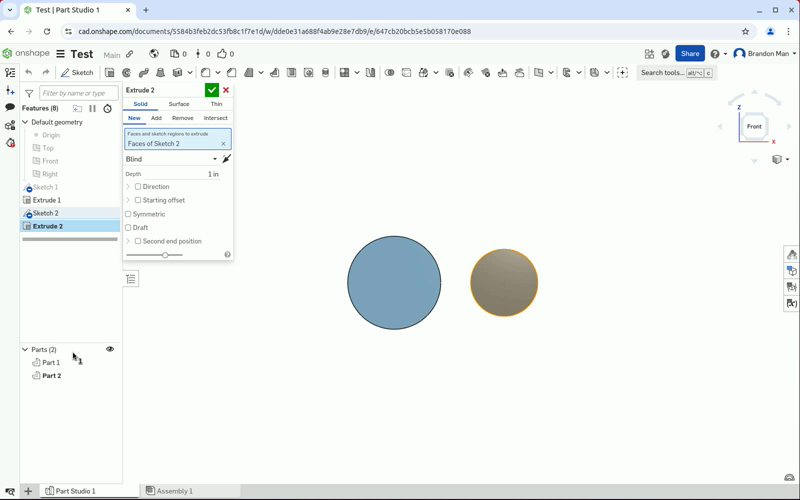
mouse_move(143, 106)
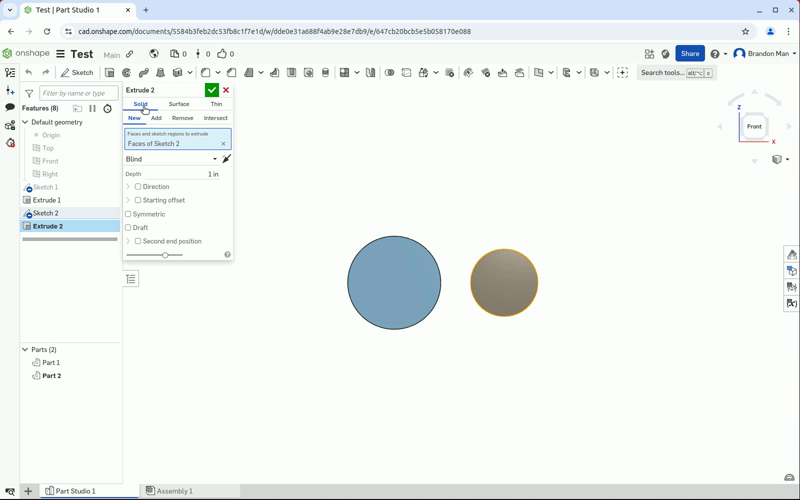
click(143, 106)
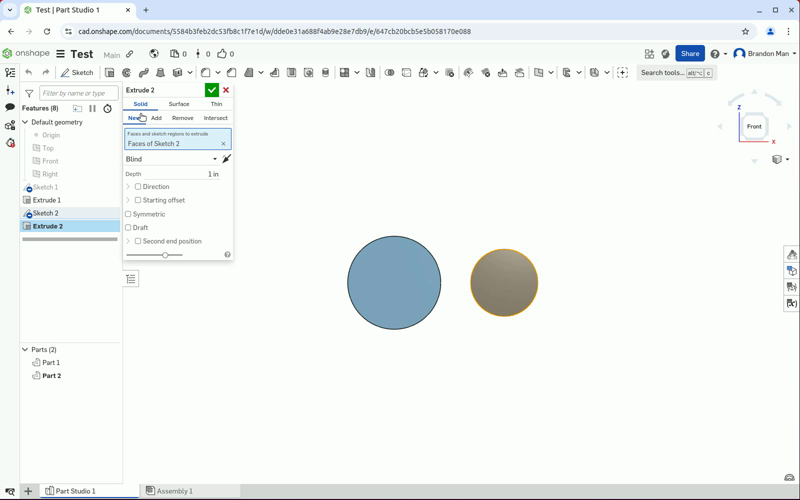
mouse_move(137, 120)
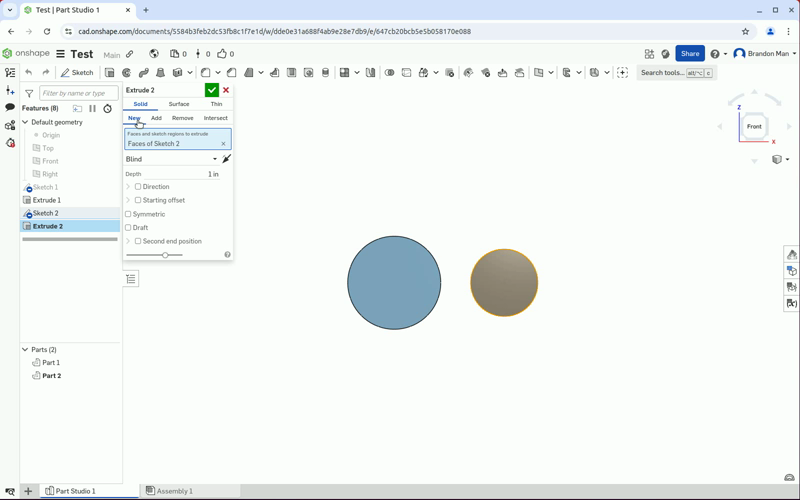
click(137, 120)
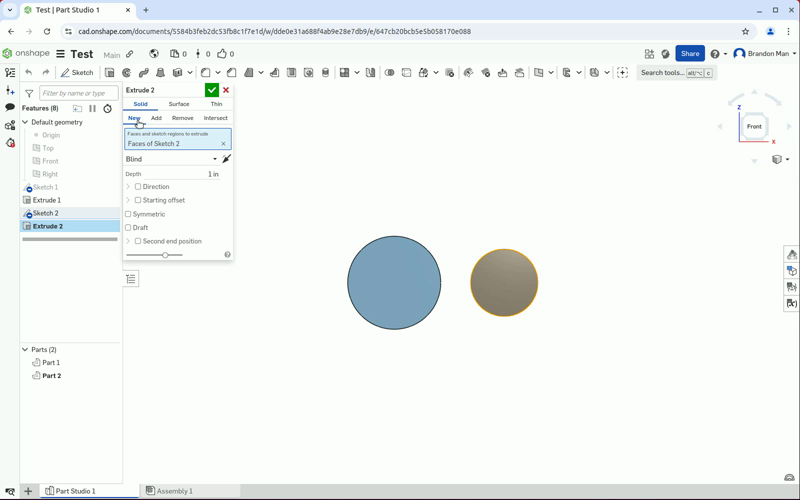
key(tab, 4)
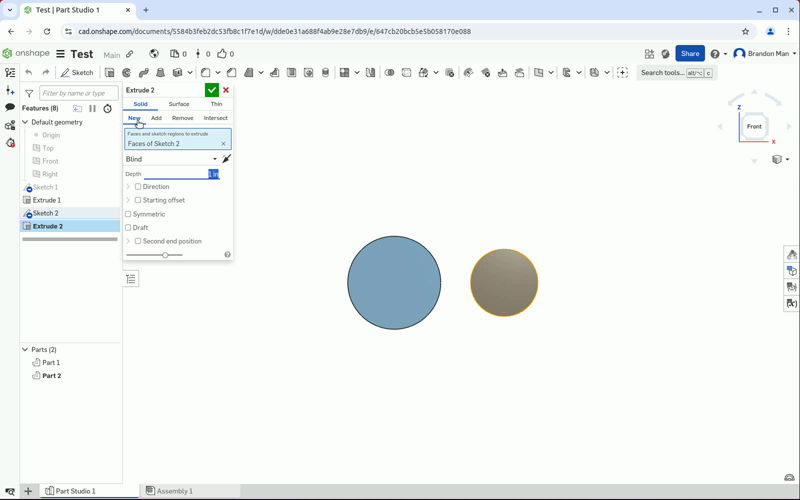
text(5.296)
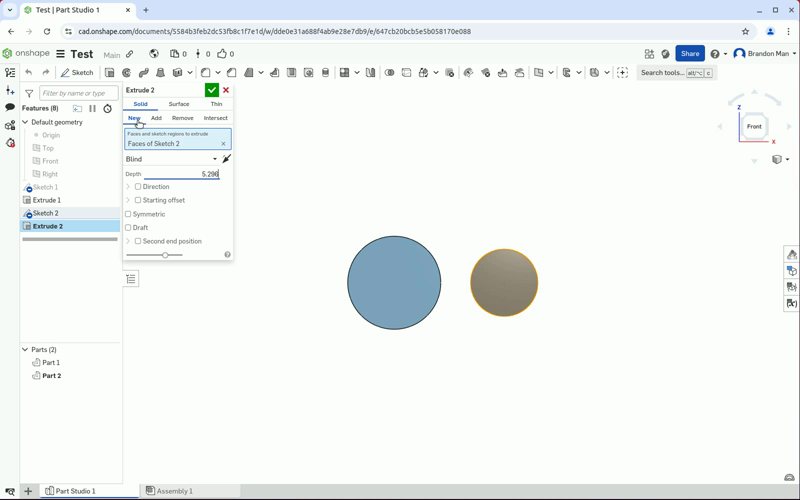
key(tab, 3)
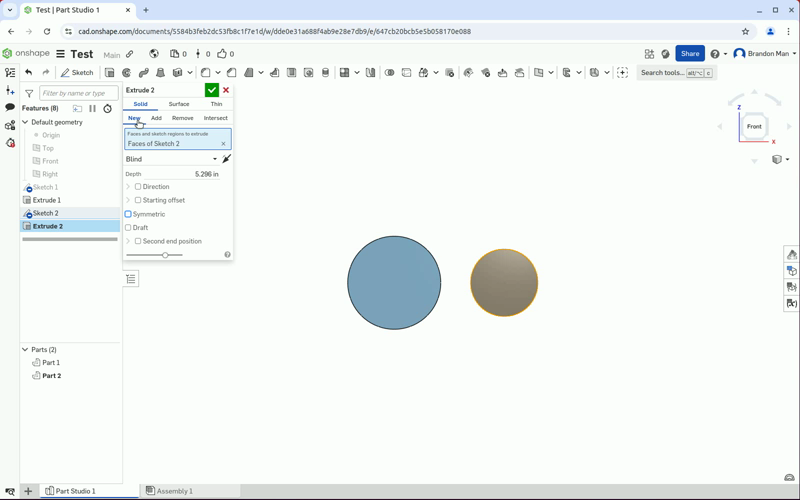
key(space)
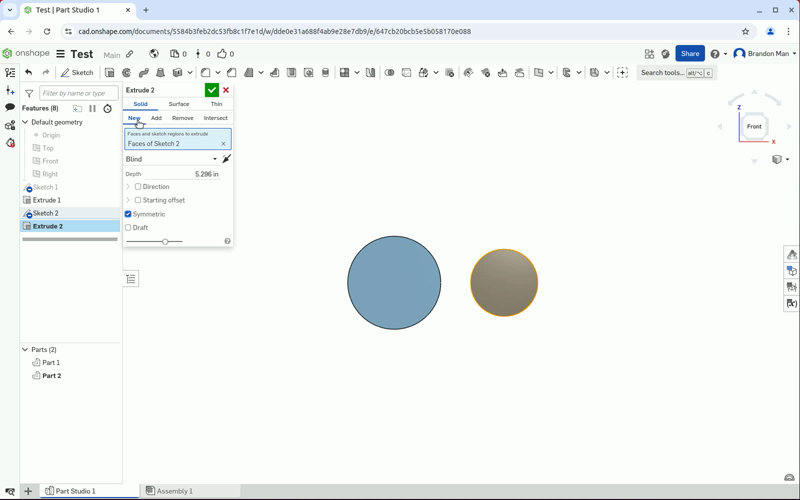
key(enter)
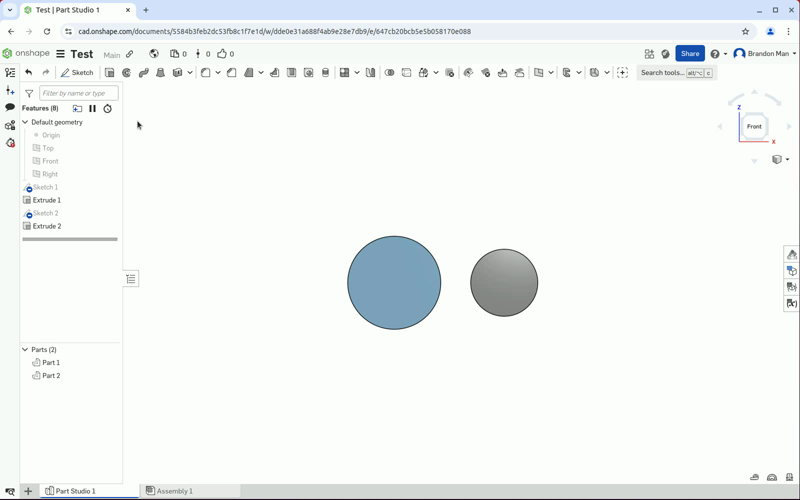
key(shift+h)
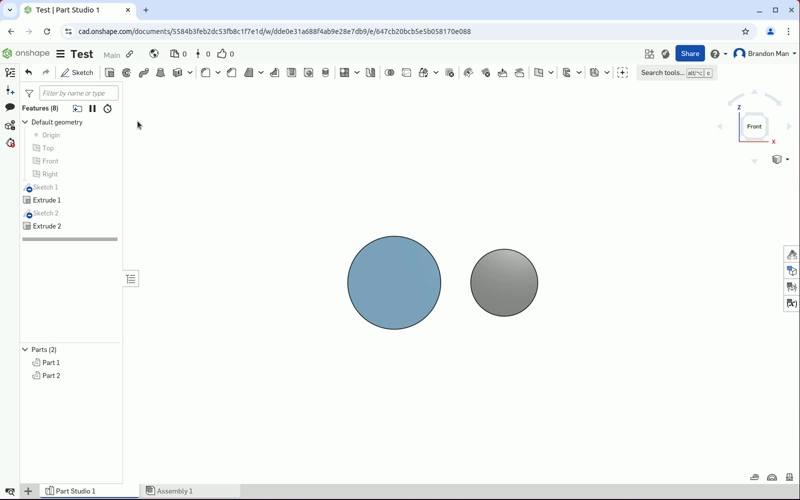
key(shift+h)
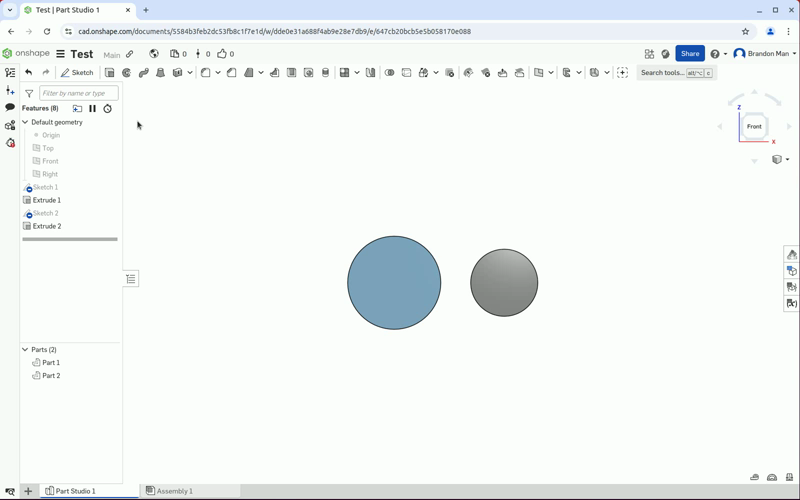
mouse_move(73, 189)
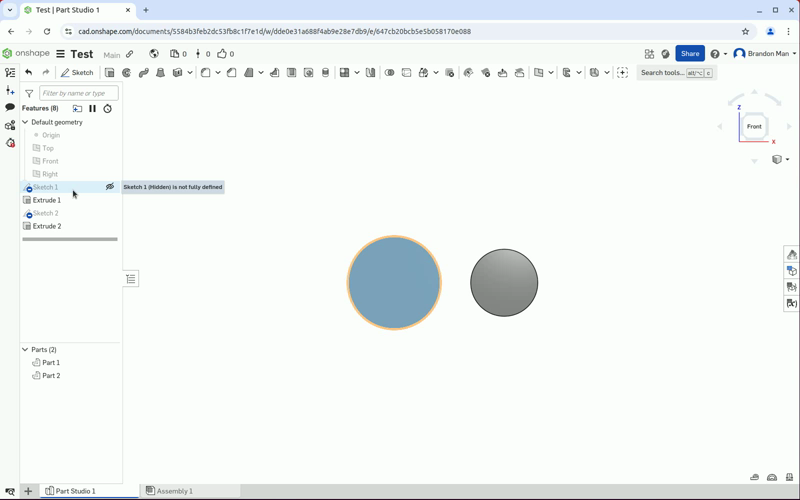
click(73, 189)
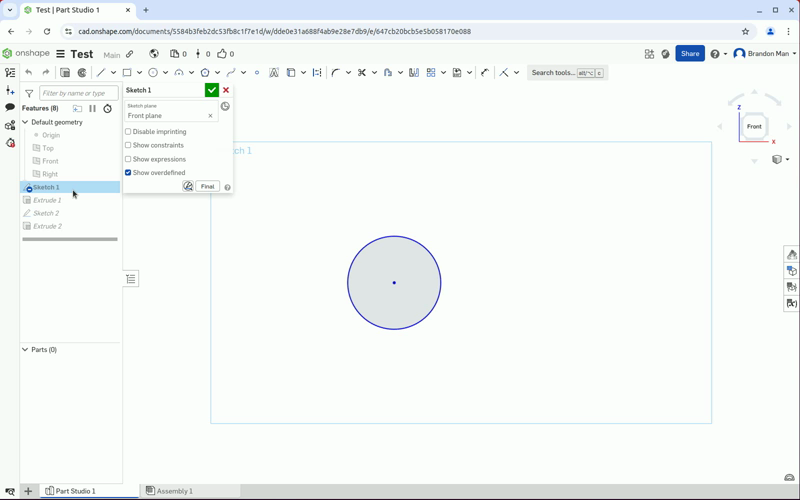
mouse_move(229, 92)
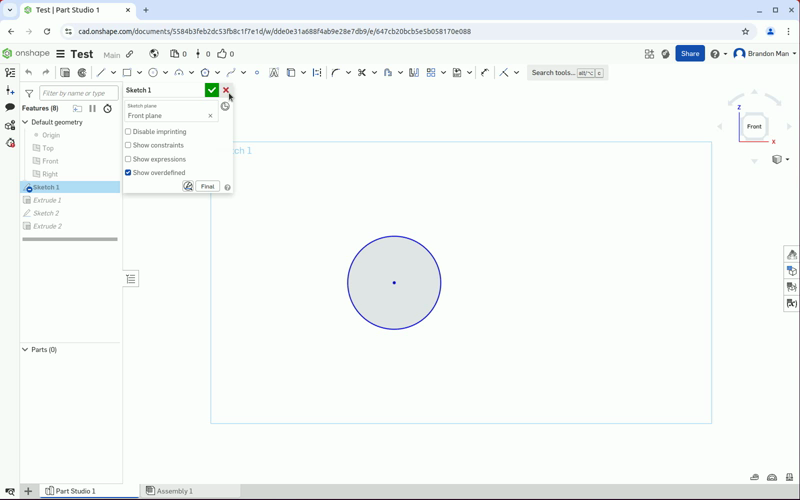
click(229, 92)
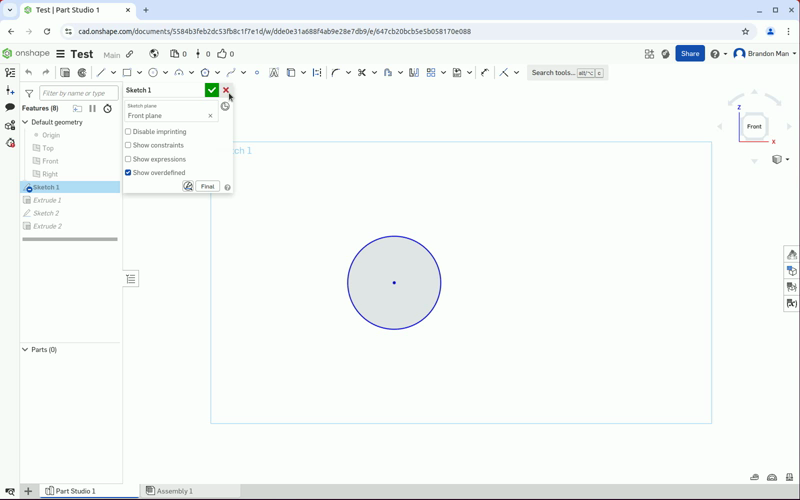
key(shift+s)
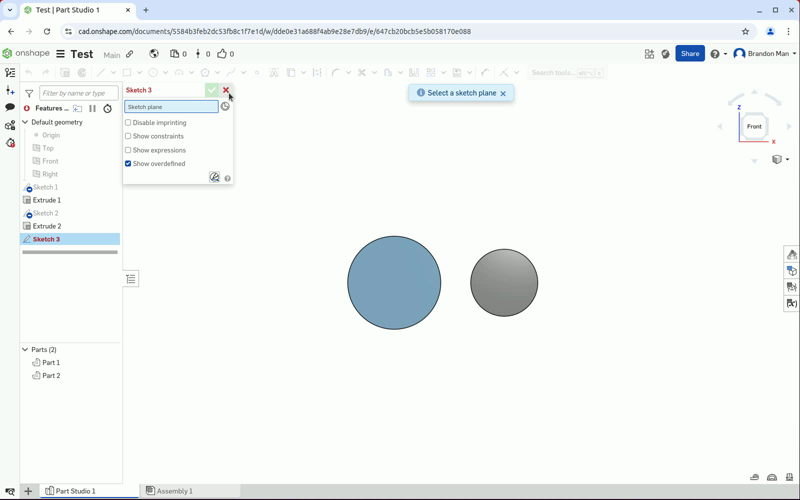
mouse_move(73, 163)
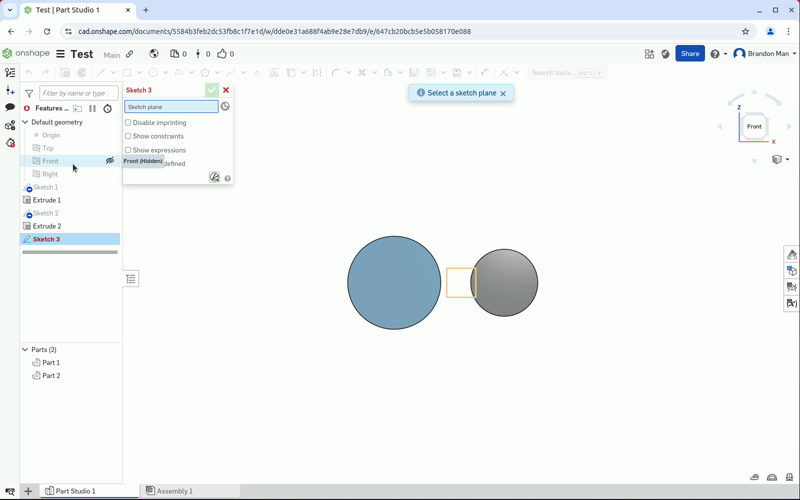
click(73, 163)
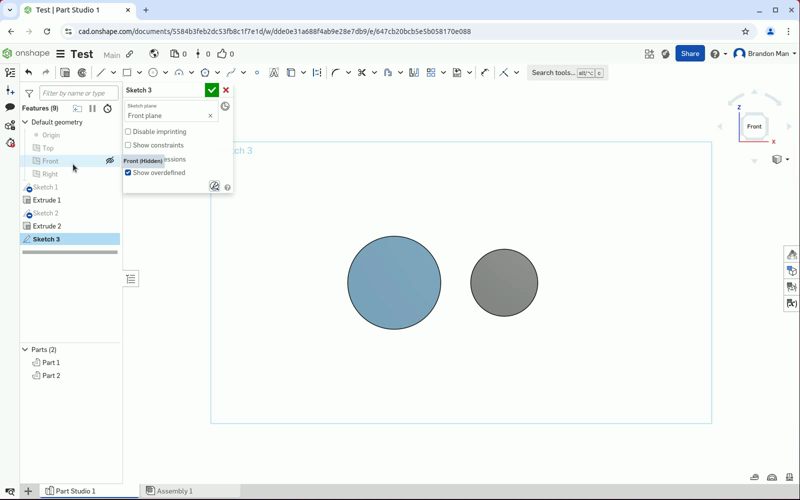
mouse_move(73, 352)
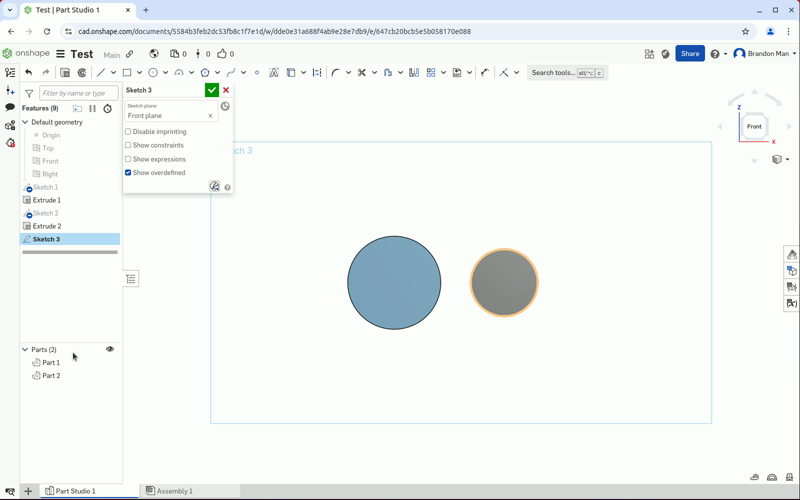
key(y)
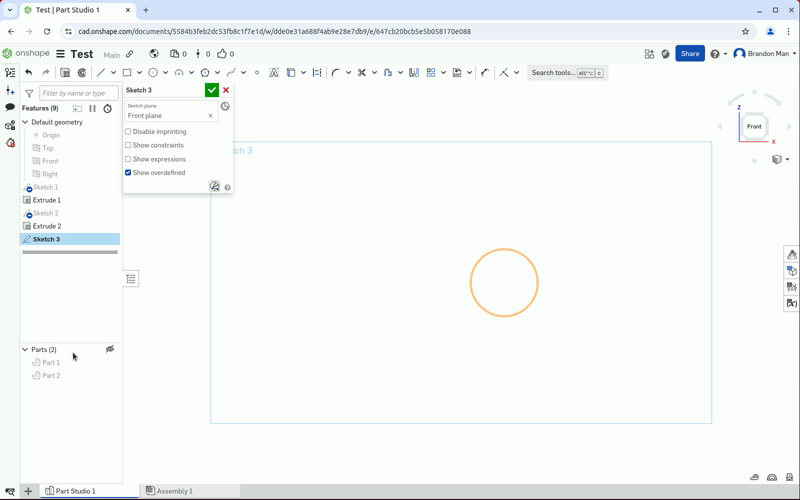
key(a)
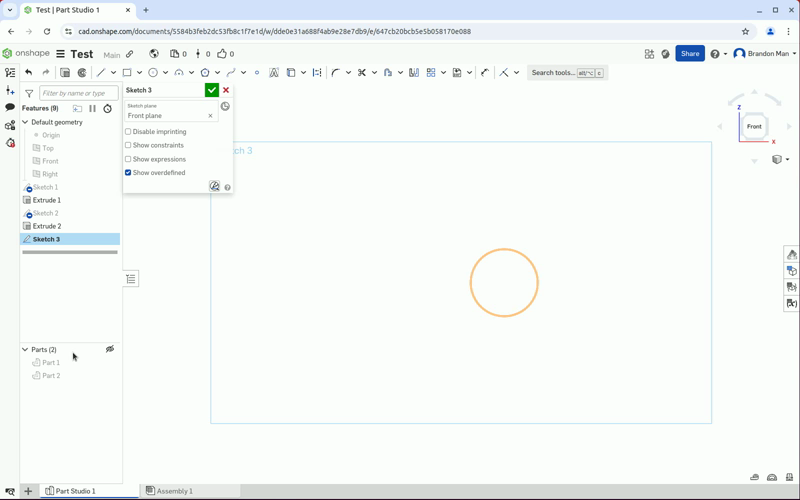
key_down(shift)
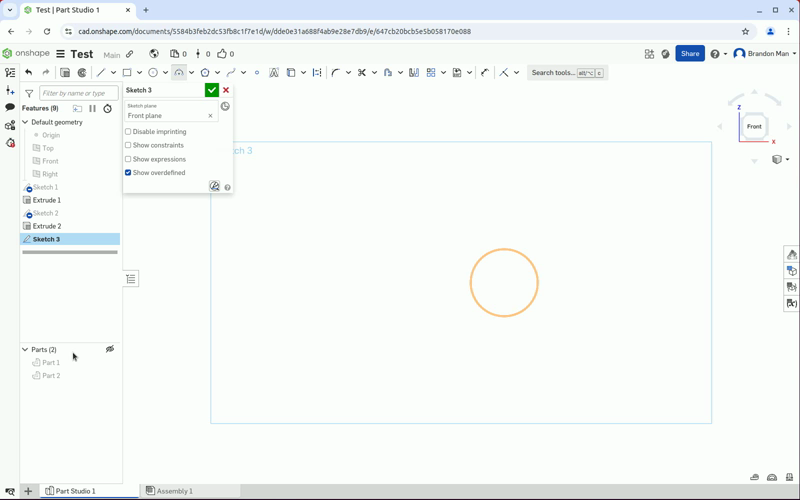
mouse_move(406, 238)
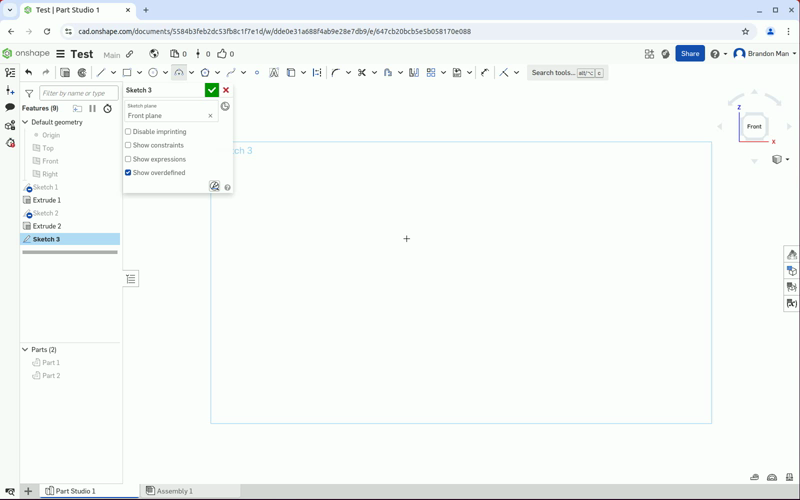
click(406, 238)
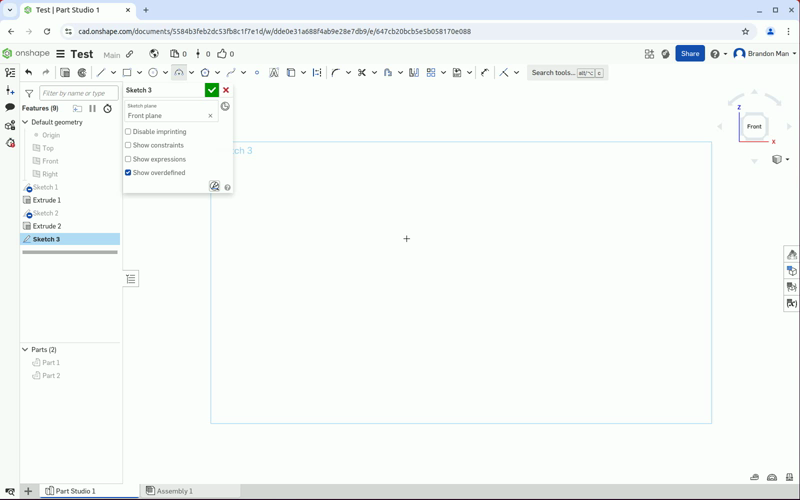
key_up(shift)
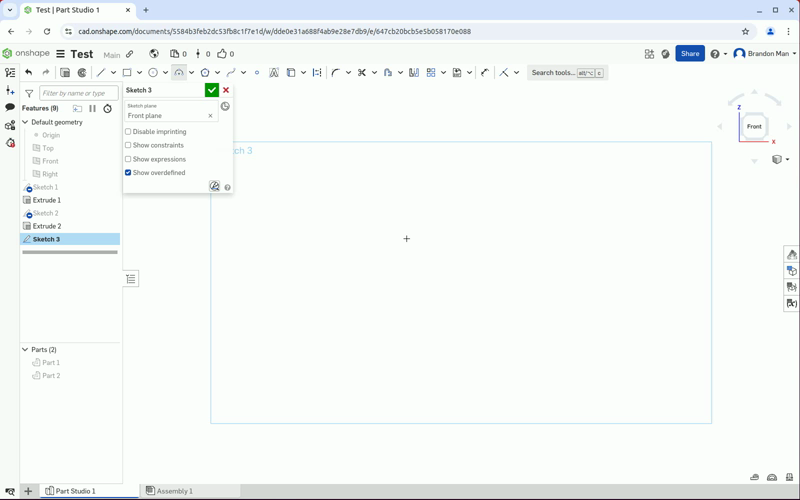
key_down(shift)
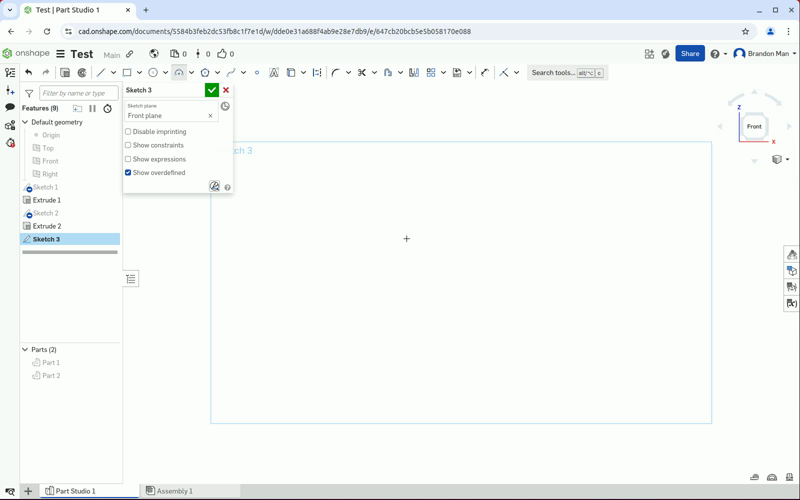
mouse_move(410, 327)
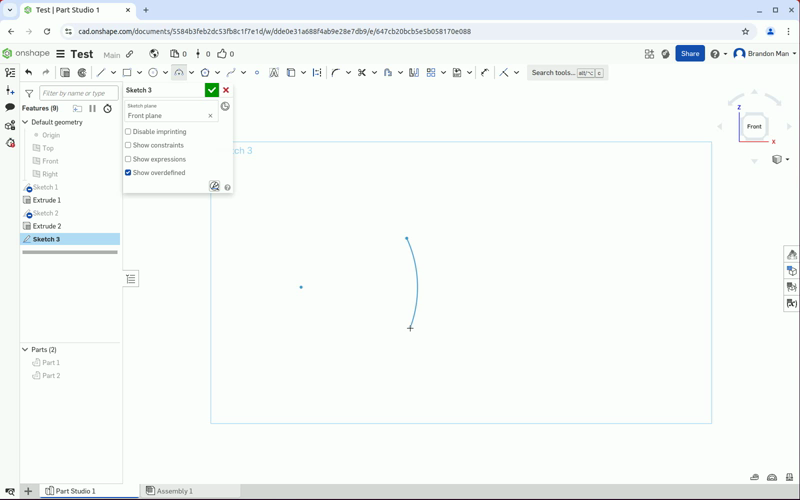
click(410, 327)
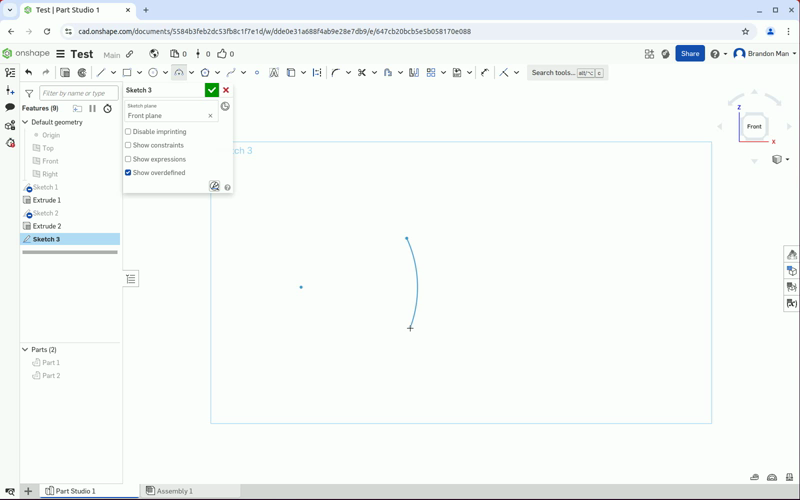
mouse_move(439, 281)
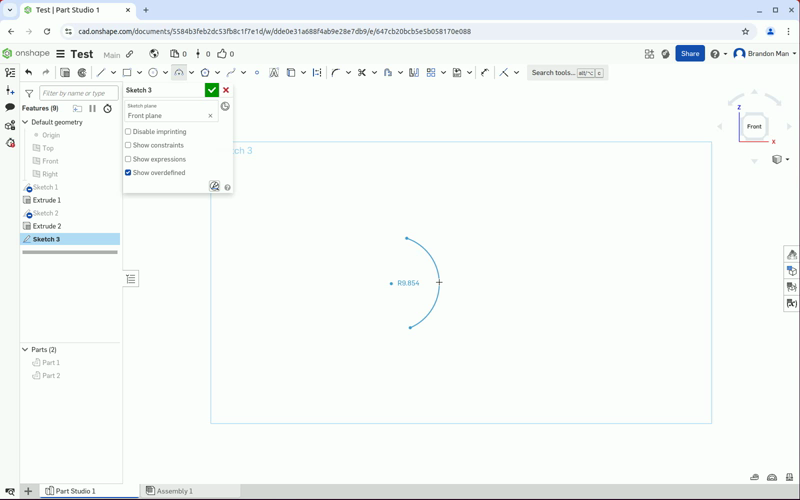
click(439, 281)
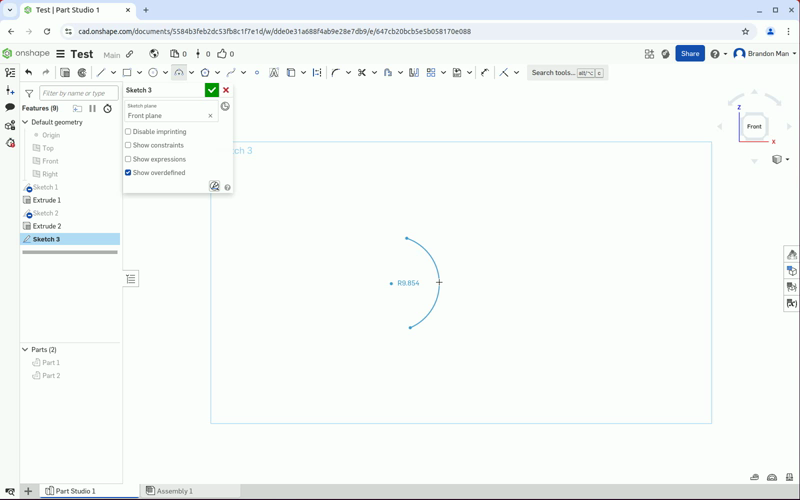
key_up(shift)
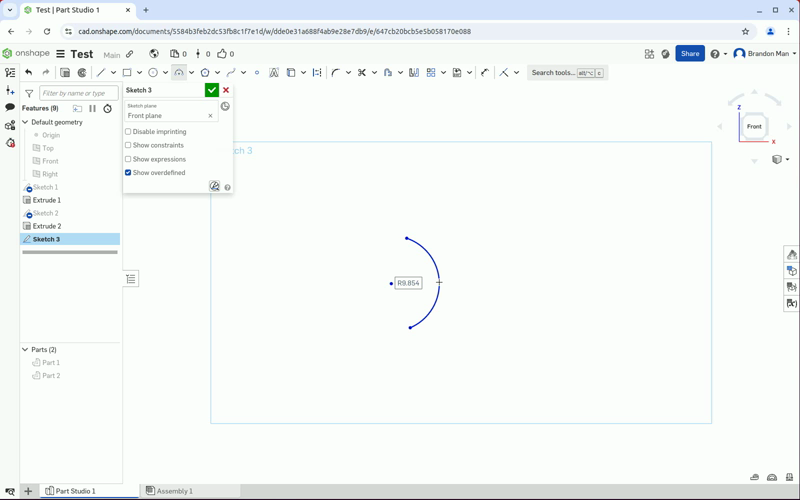
key(esc)
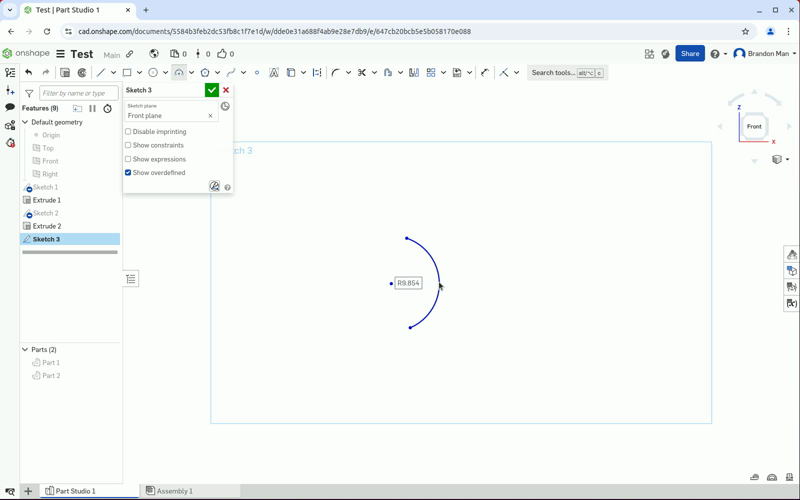
key(l)
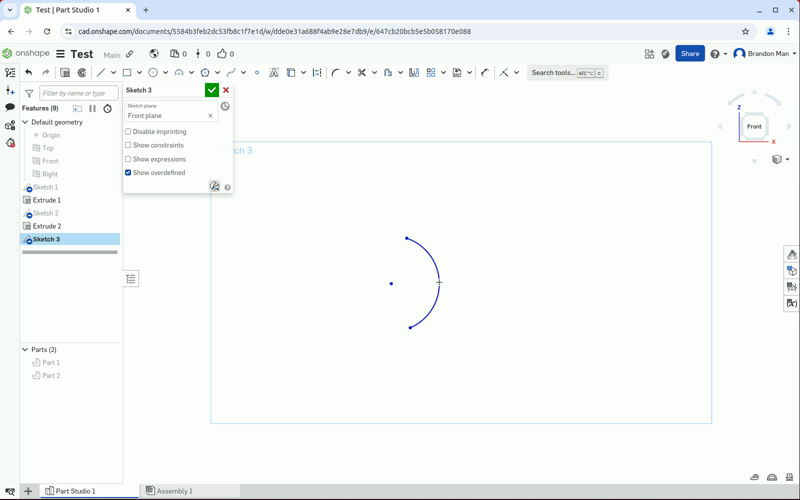
mouse_move(410, 327)
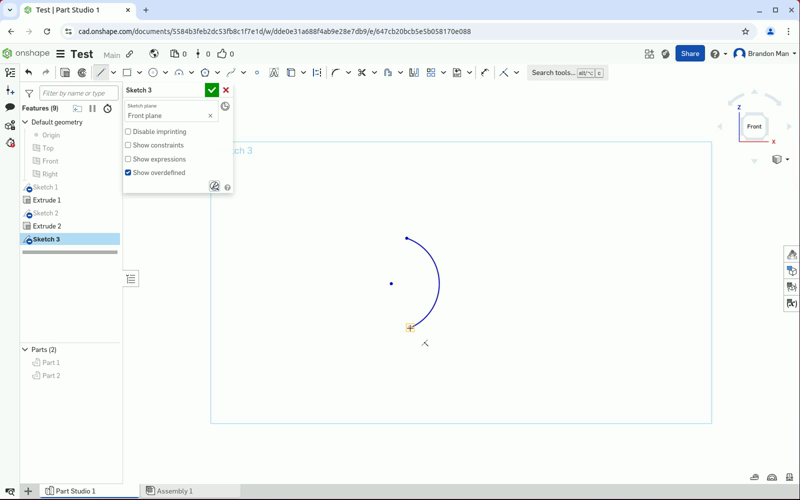
click(410, 327)
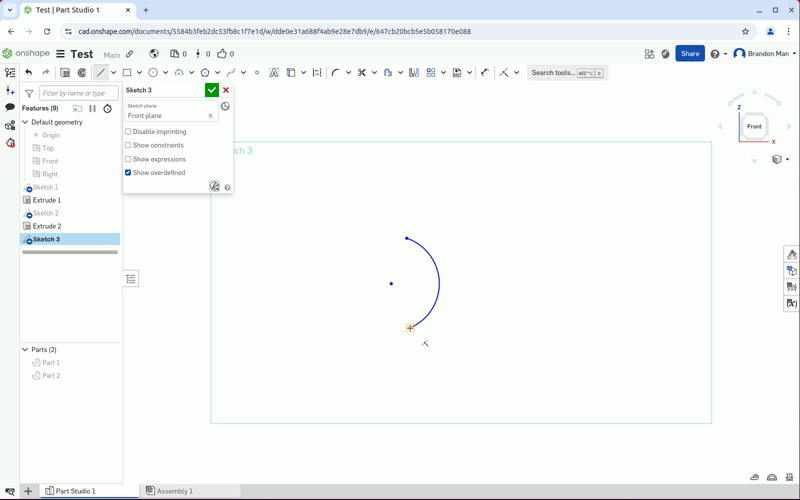
key_down(shift)
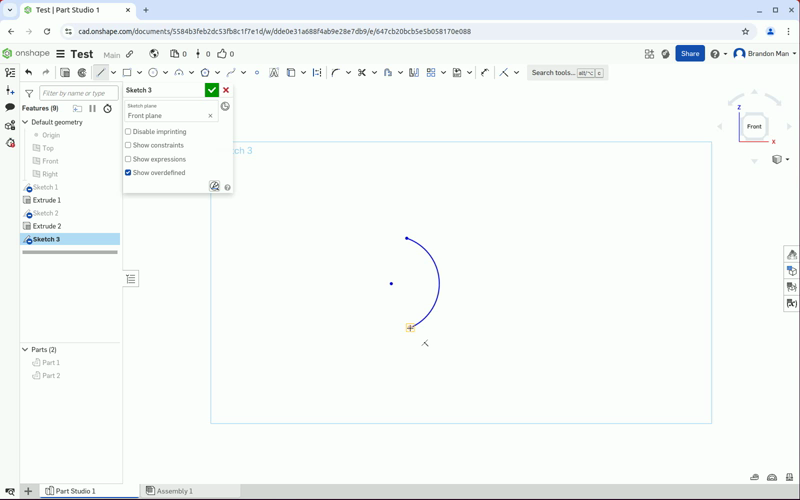
mouse_move(509, 317)
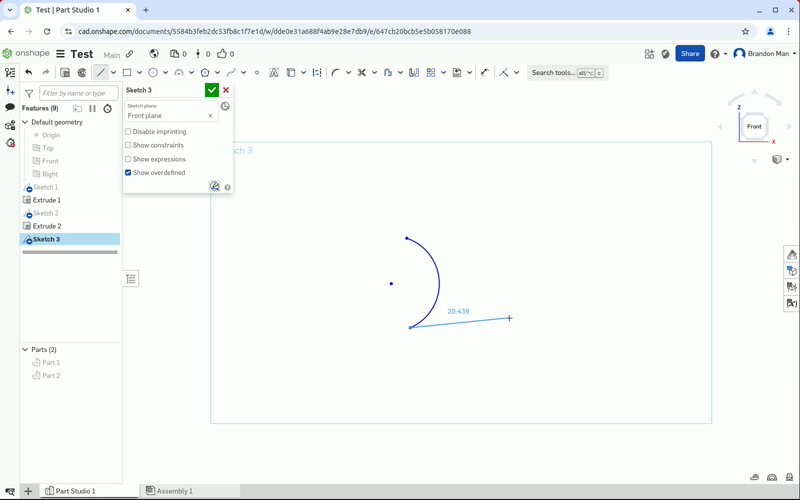
click(509, 317)
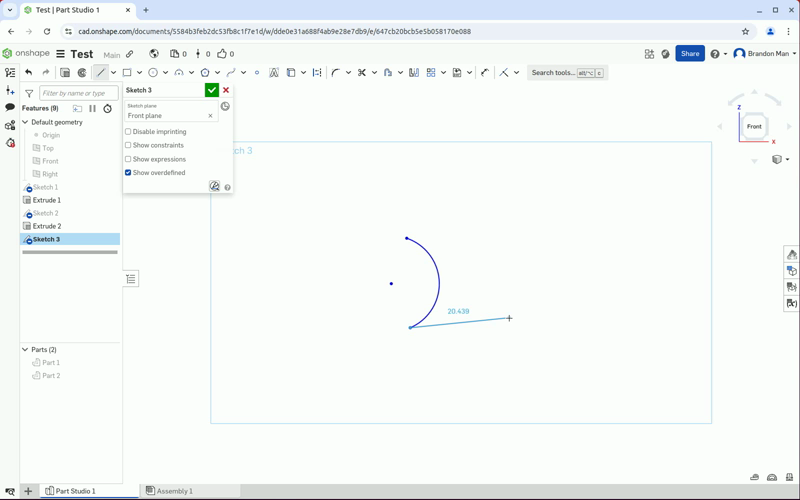
key_up(shift)
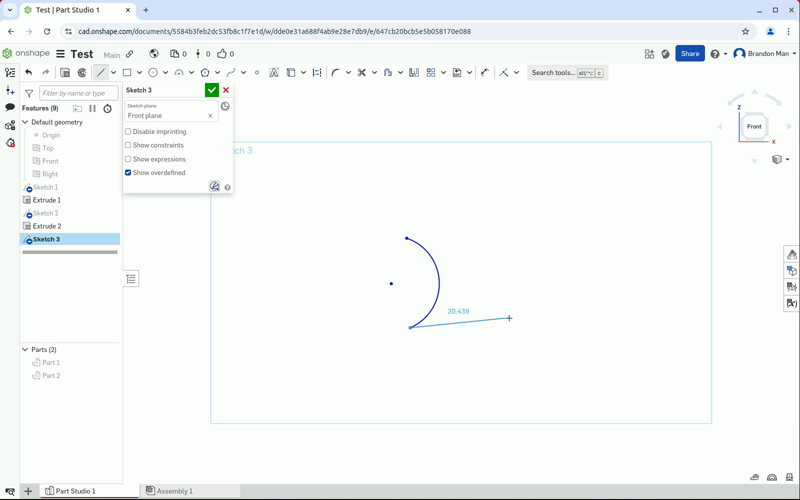
key(esc)
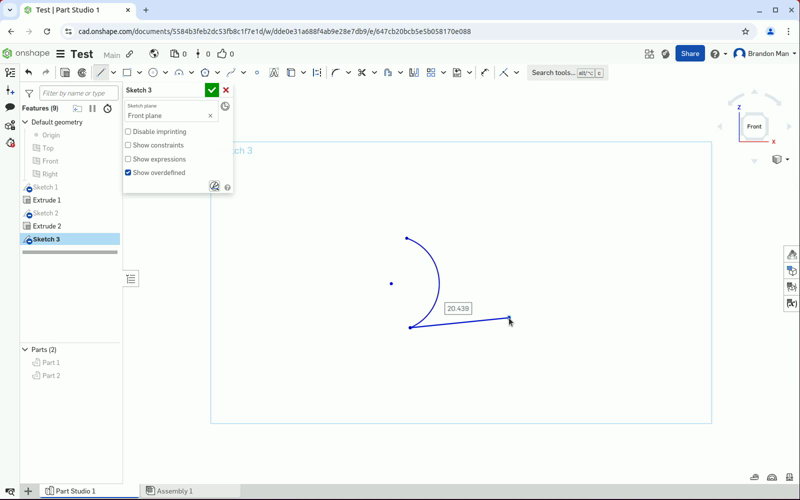
key(a)
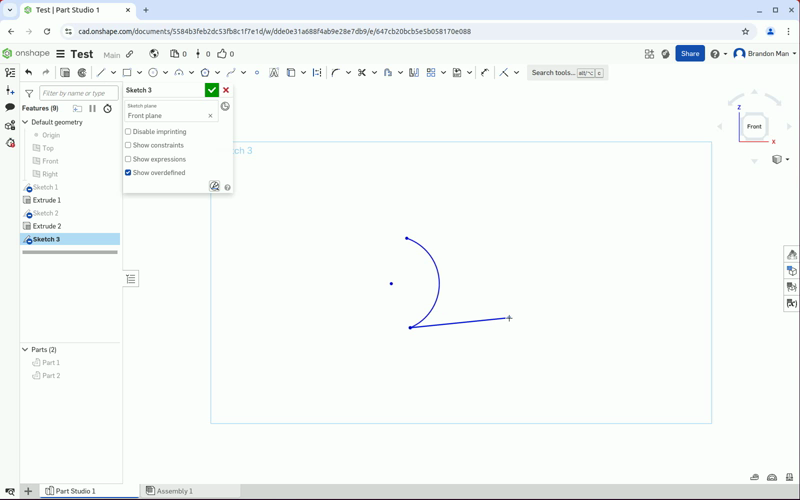
mouse_move(509, 317)
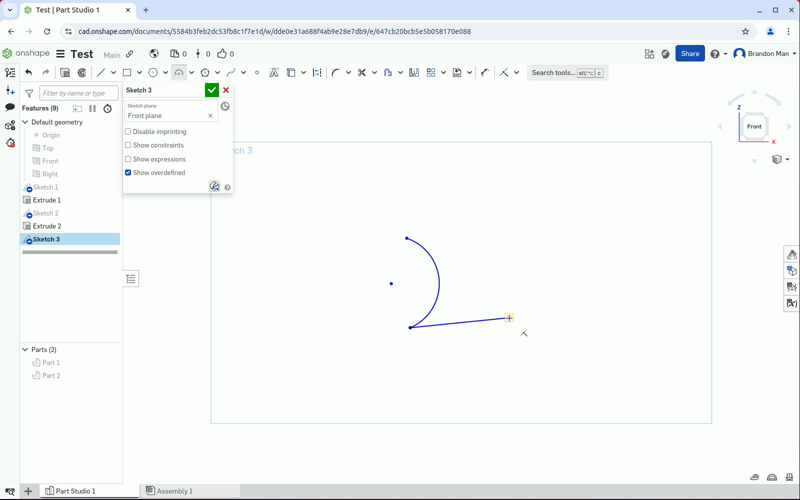
click(509, 317)
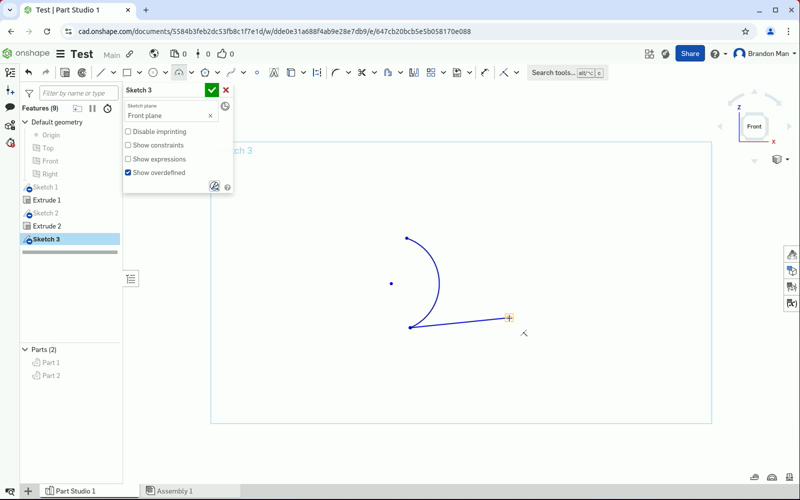
key_down(shift)
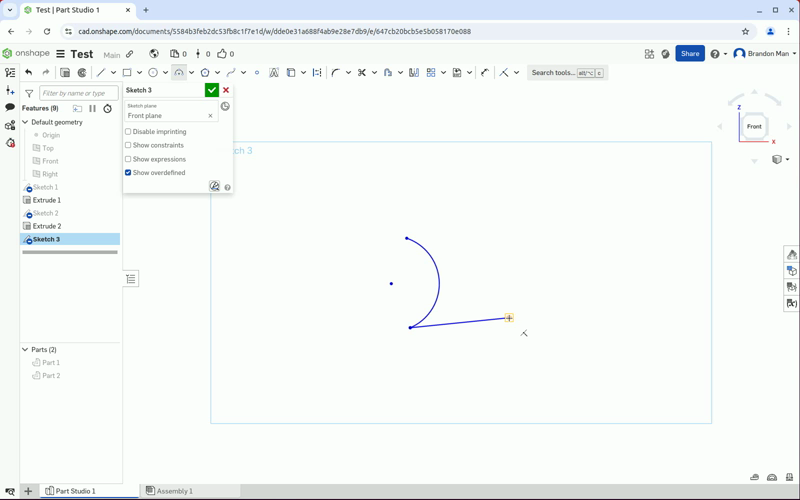
mouse_move(497, 251)
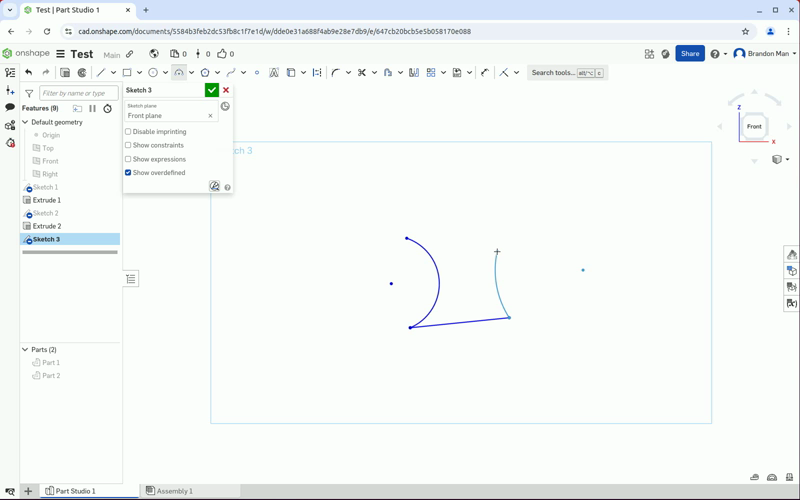
click(497, 251)
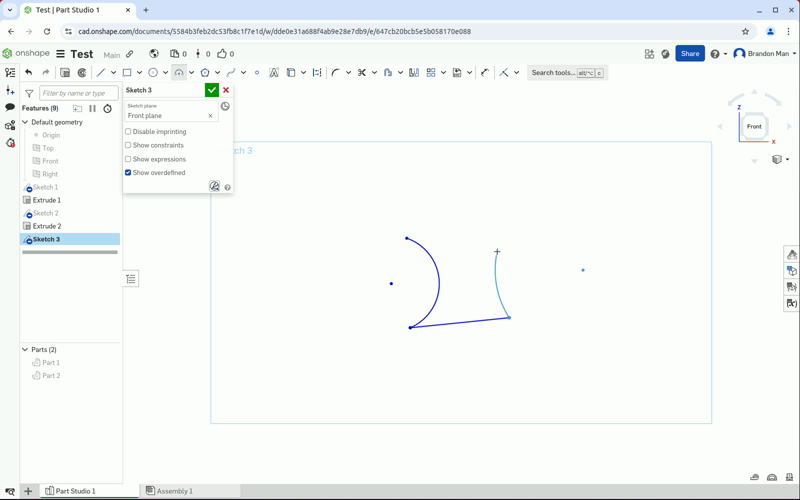
mouse_move(472, 290)
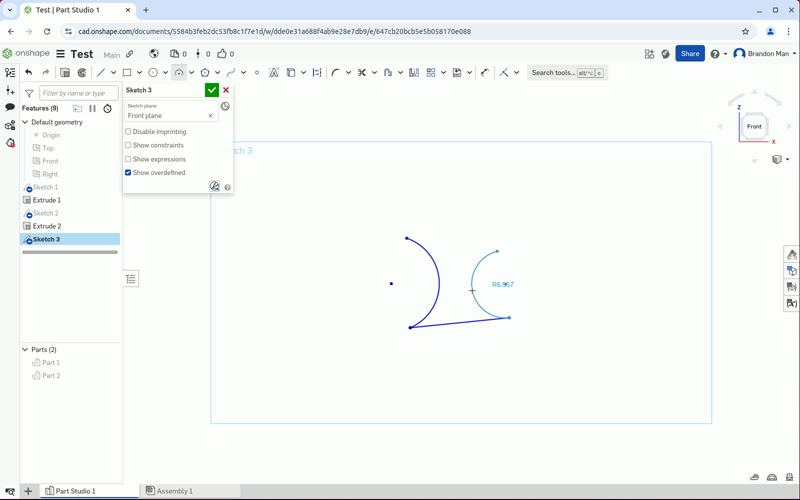
click(472, 290)
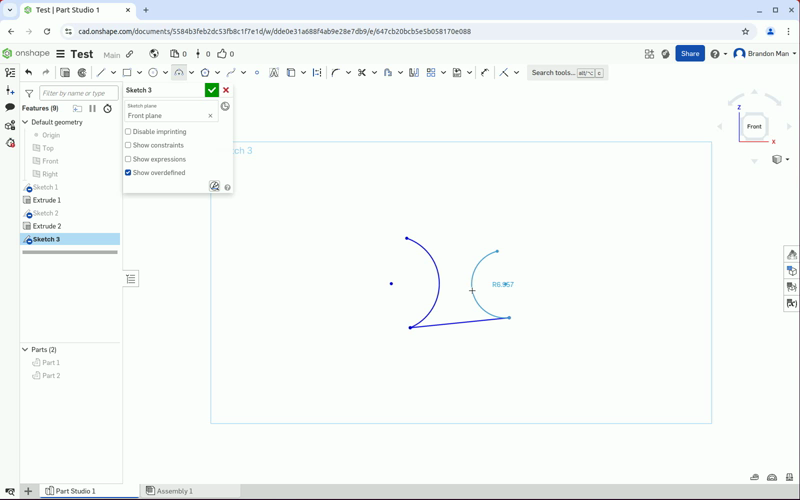
key_up(shift)
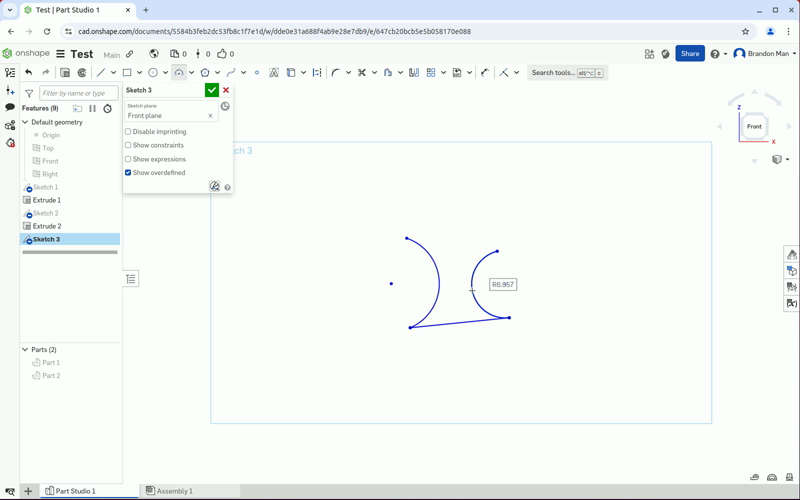
key(esc)
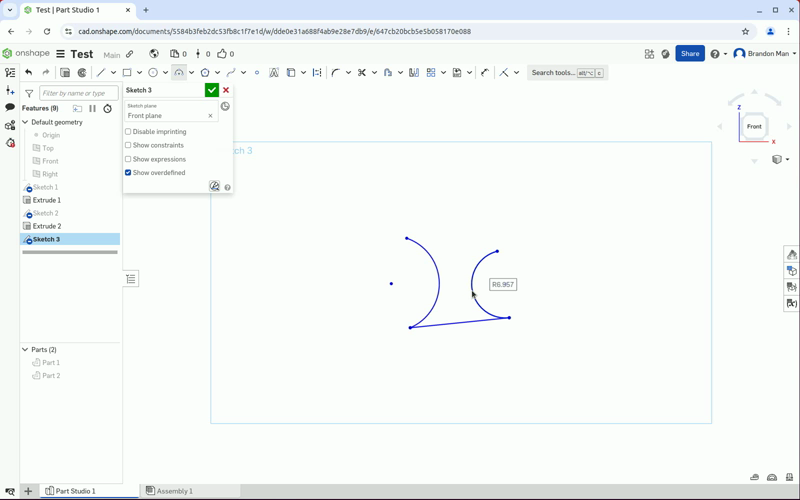
key(l)
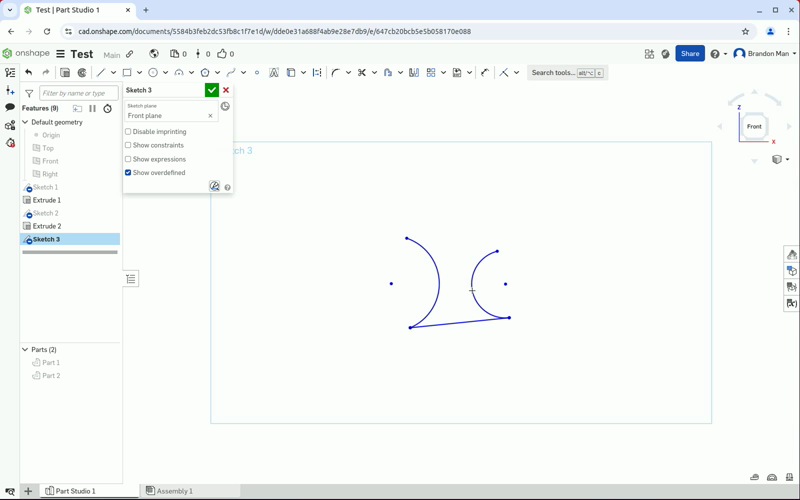
mouse_move(497, 251)
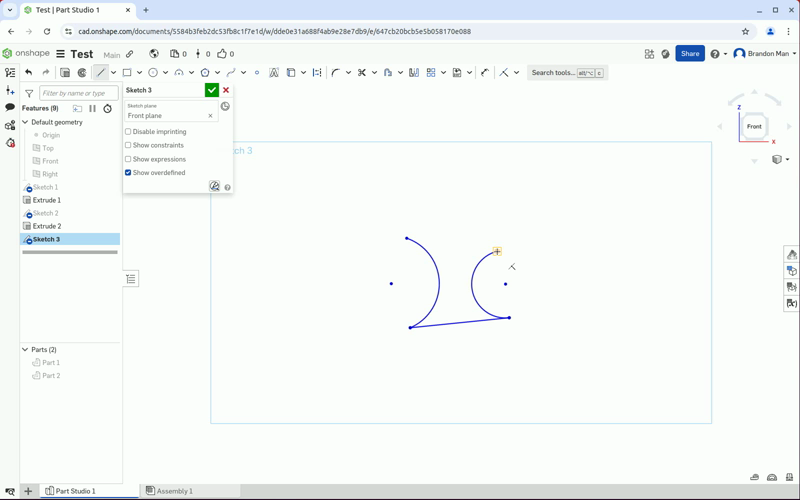
click(497, 251)
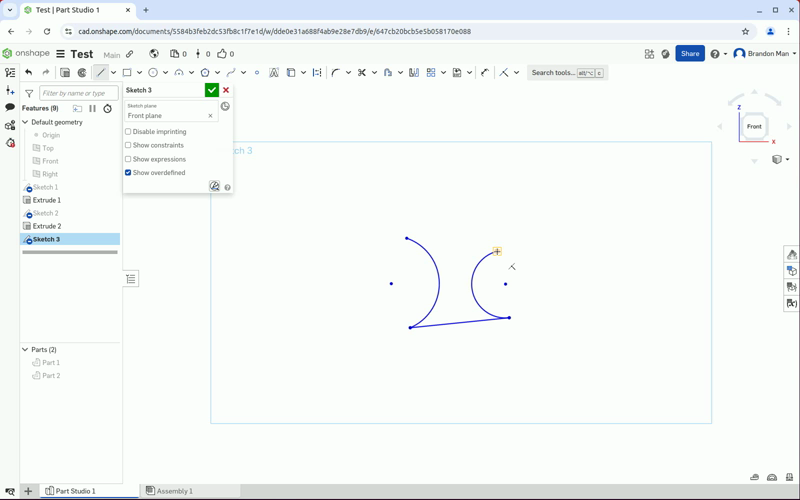
key_down(shift)
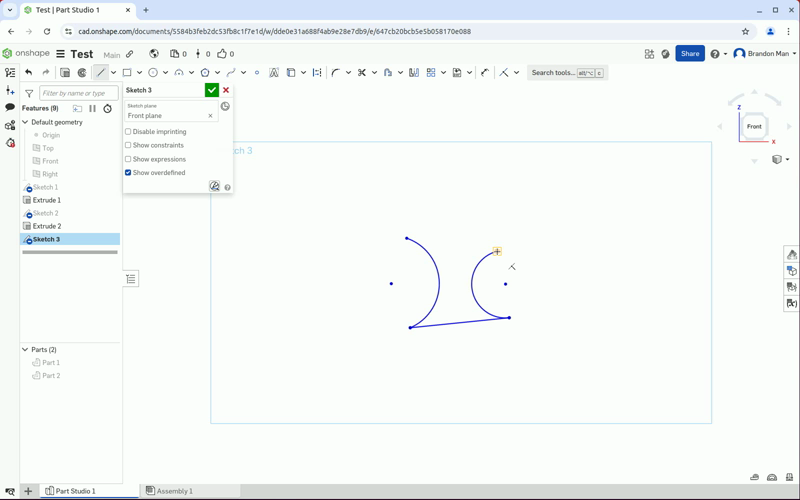
mouse_move(406, 238)
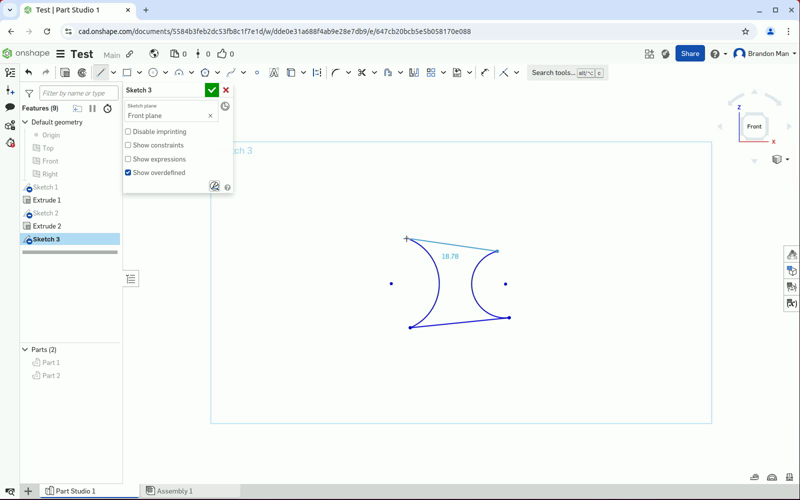
key_up(shift)
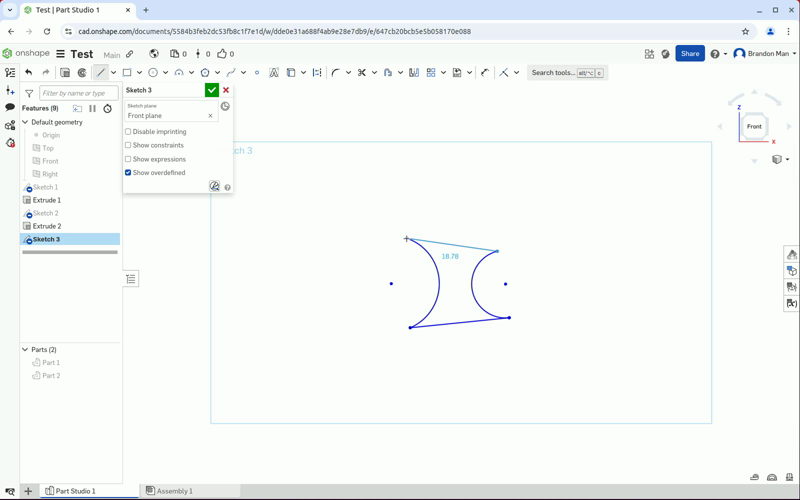
click(406, 238)
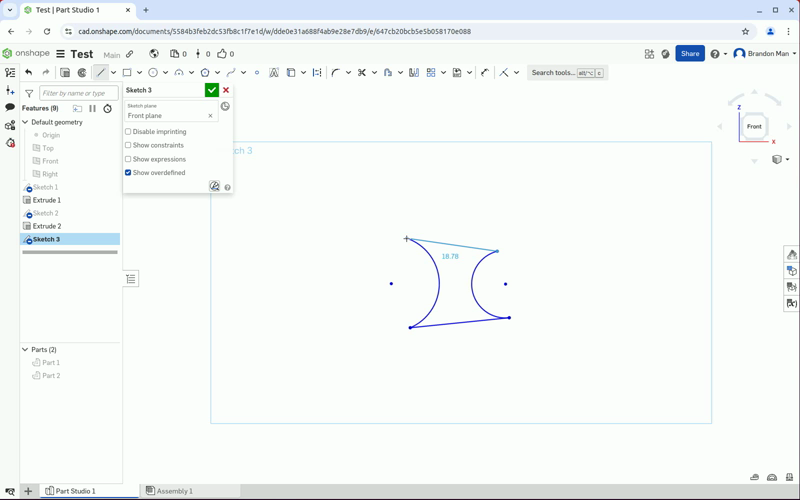
key(esc)
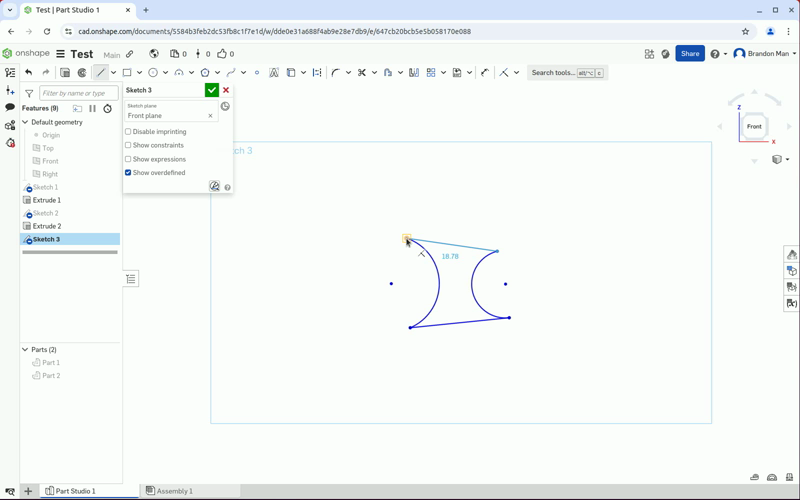
mouse_move(479, 314)
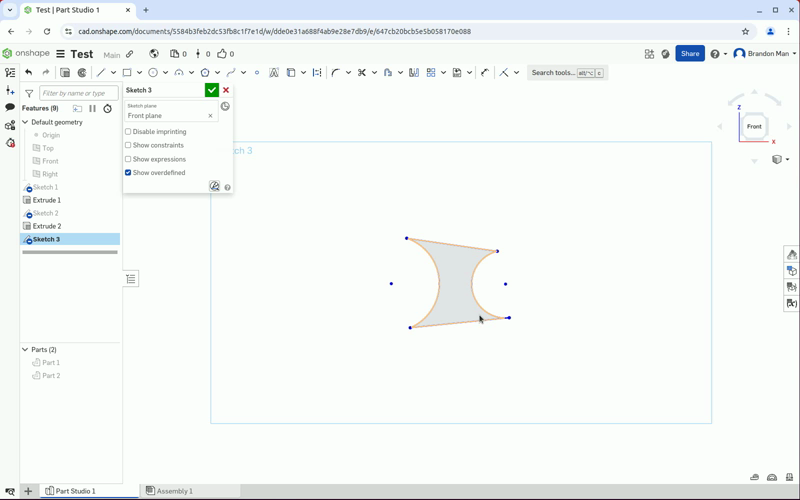
click(479, 314)
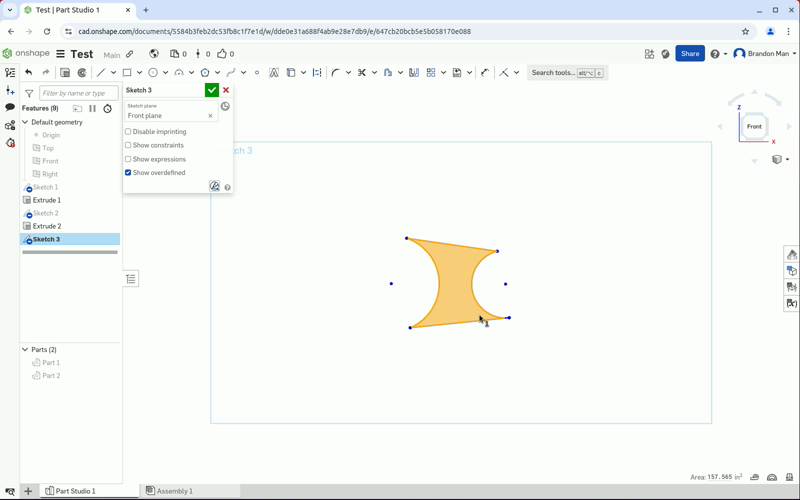
mouse_move(73, 352)
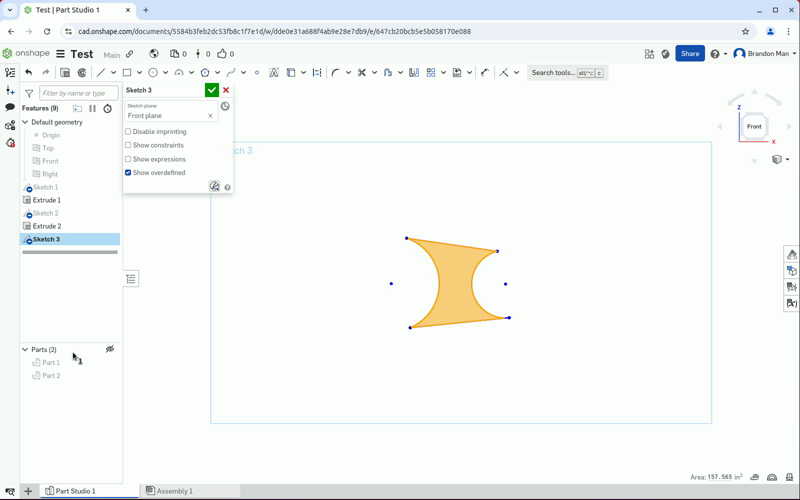
key(shift+y)
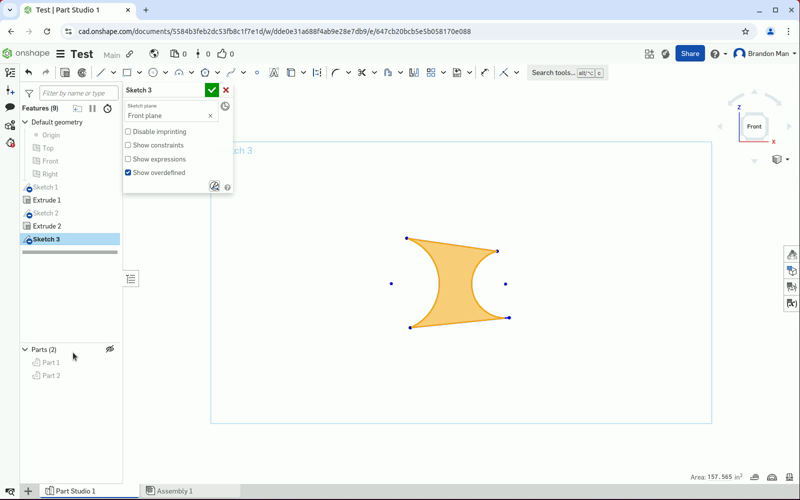
key(shift+e)
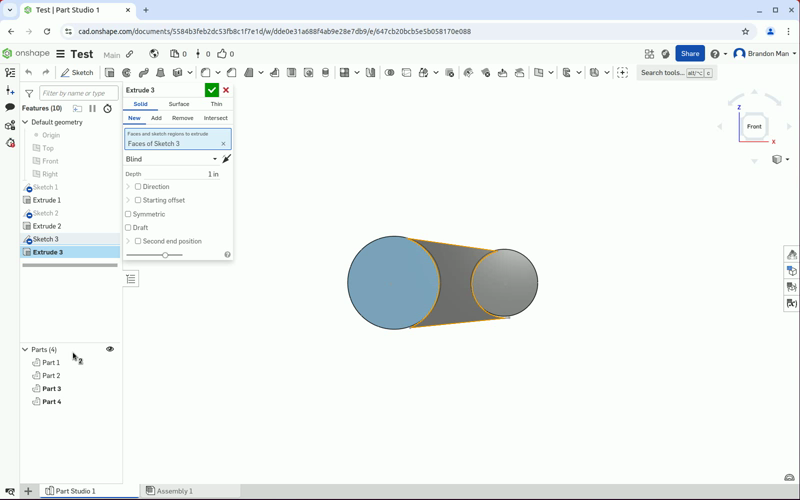
mouse_move(143, 106)
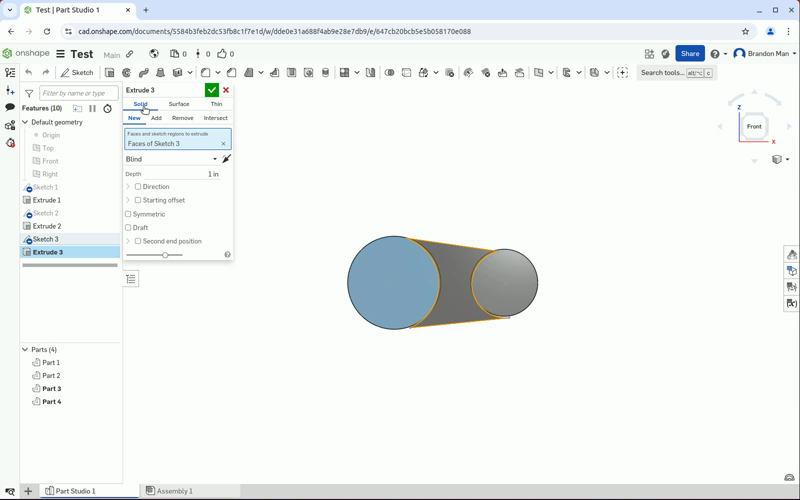
click(143, 106)
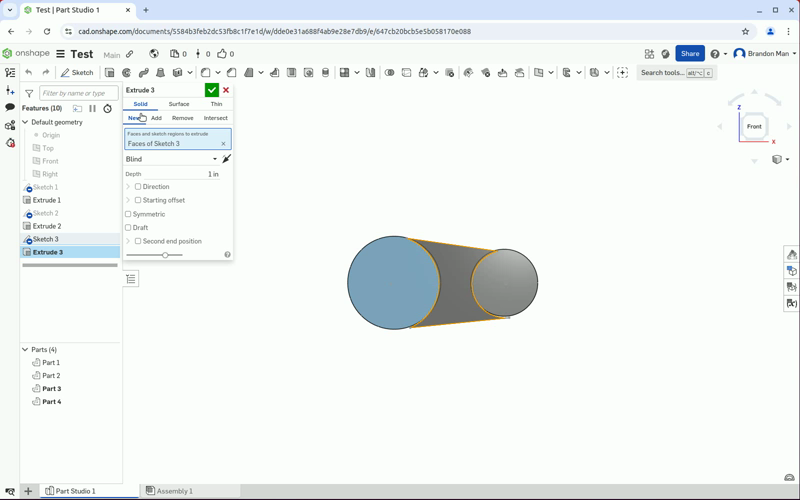
mouse_move(137, 120)
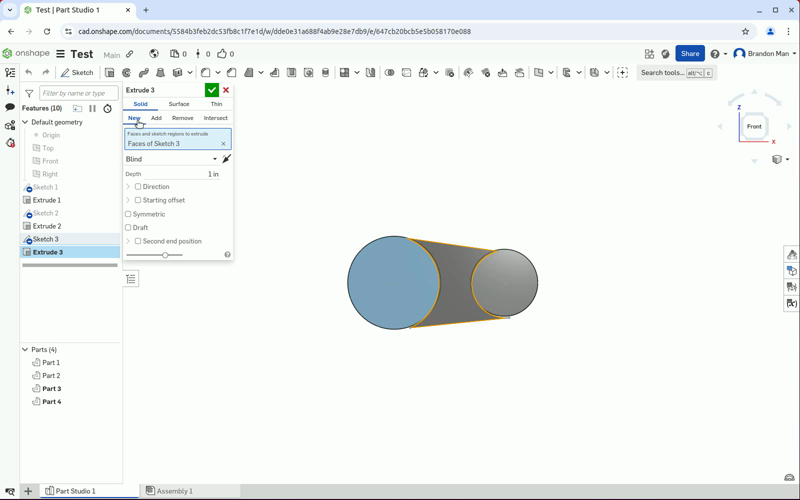
click(137, 120)
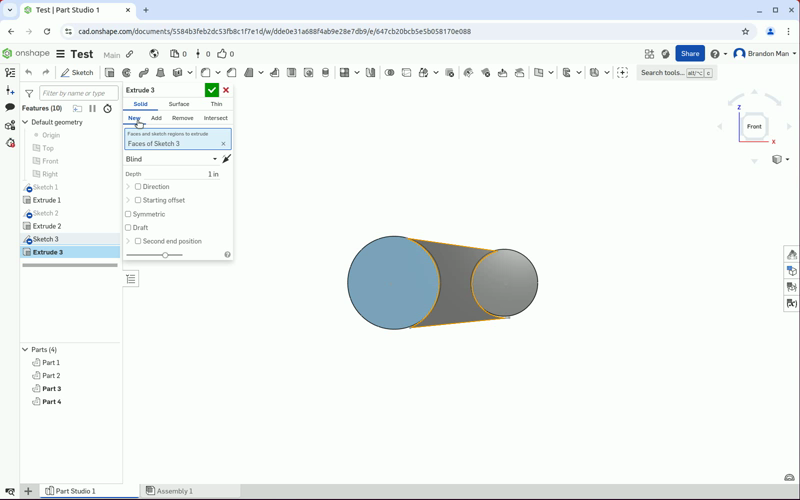
key(tab, 4)
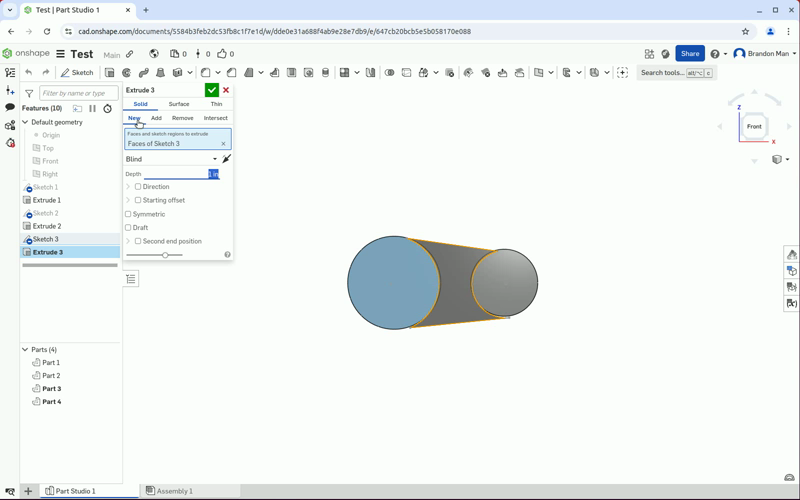
text(2.408)
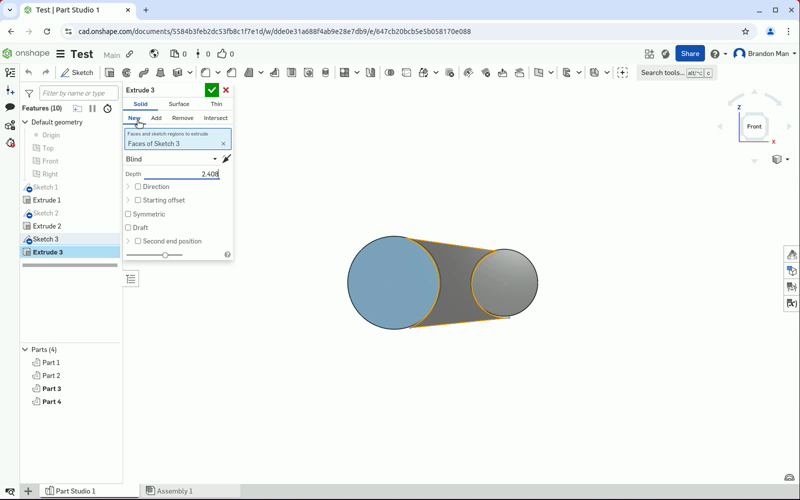
key(tab, 3)
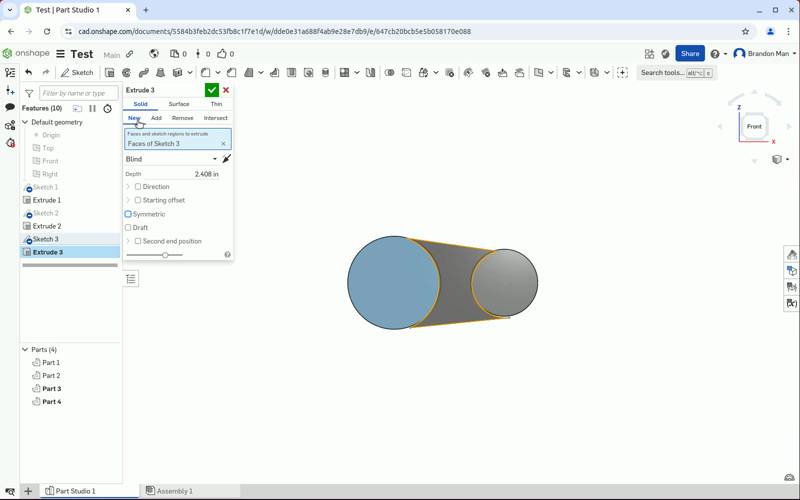
key(space)
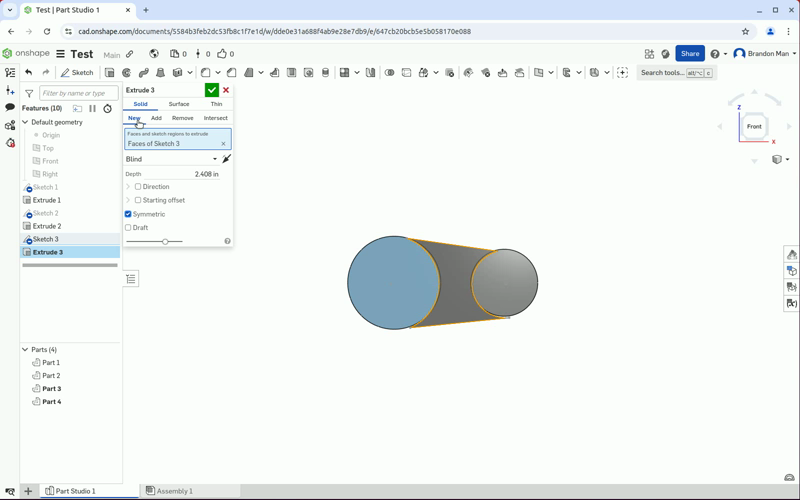
key(enter)
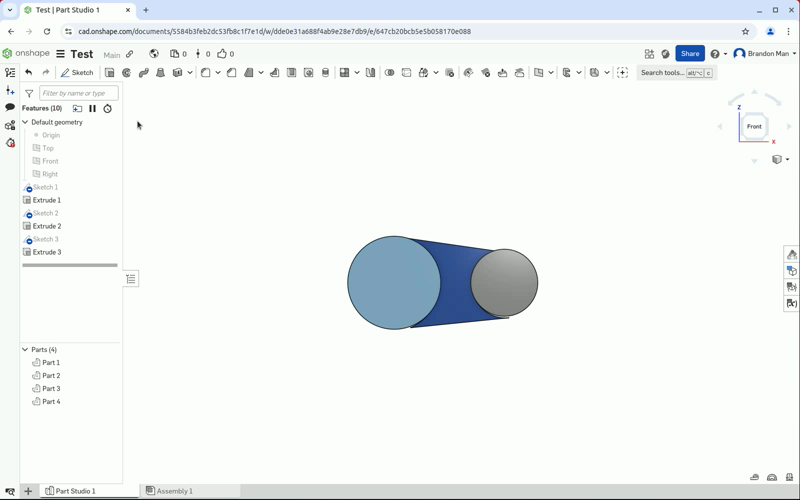
key(shift+h)
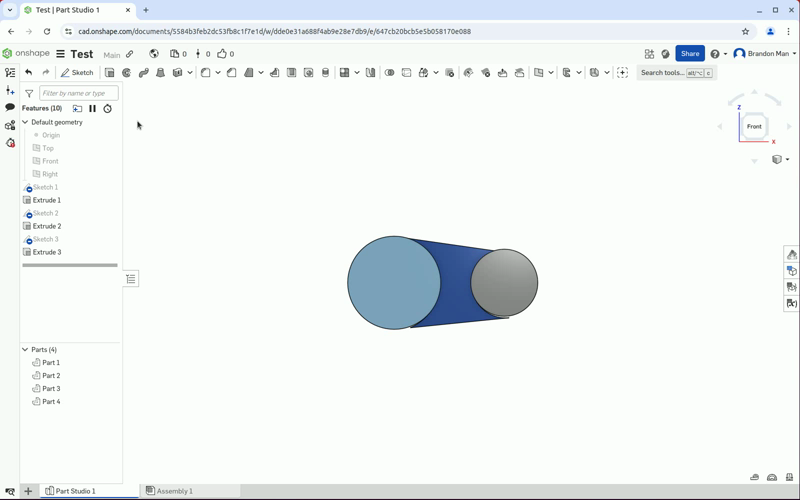
key(shift+h)
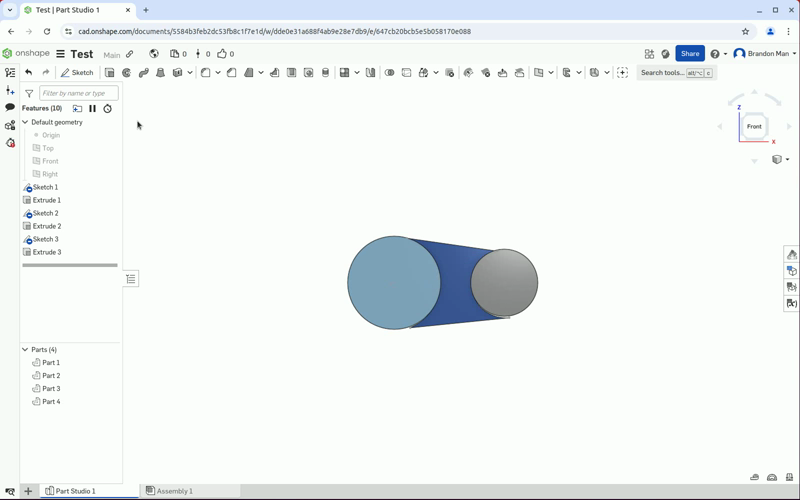
key(shift+7)
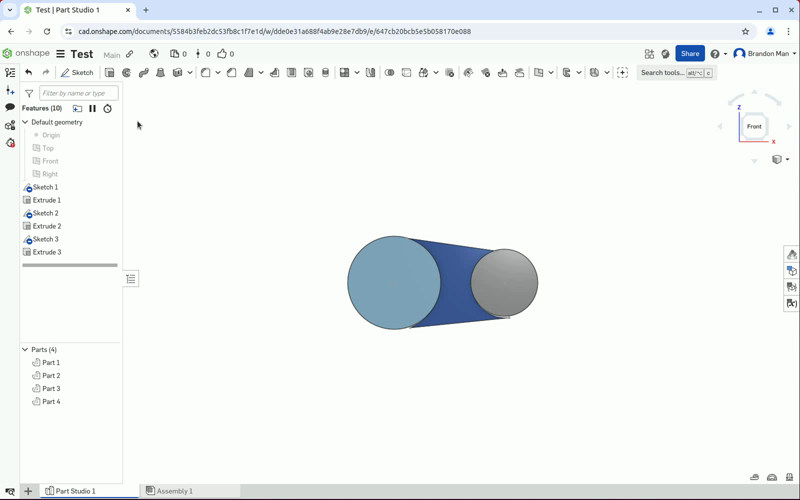
key(left, 2)
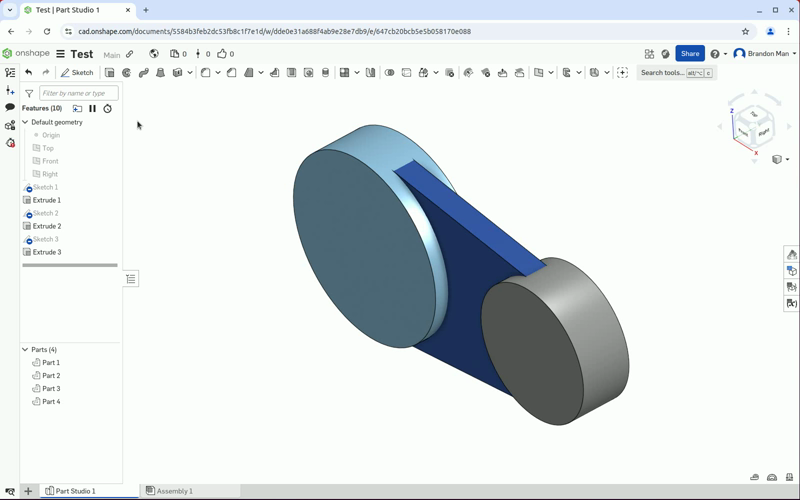
key(down, 2)
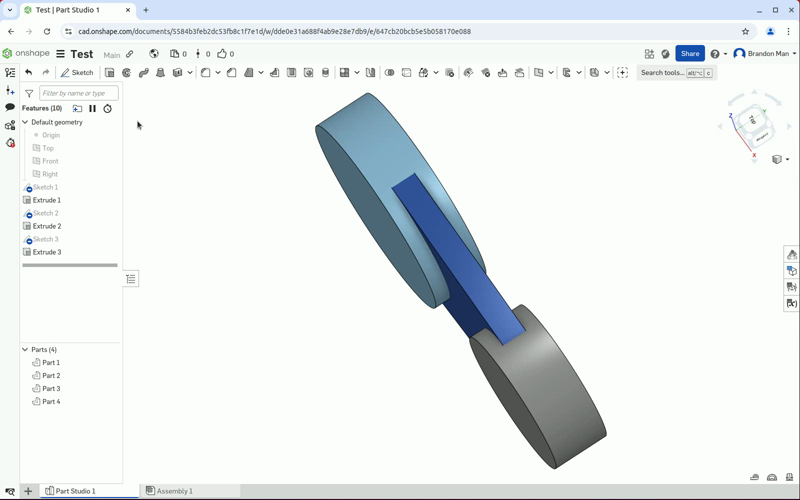
key(up, 2)
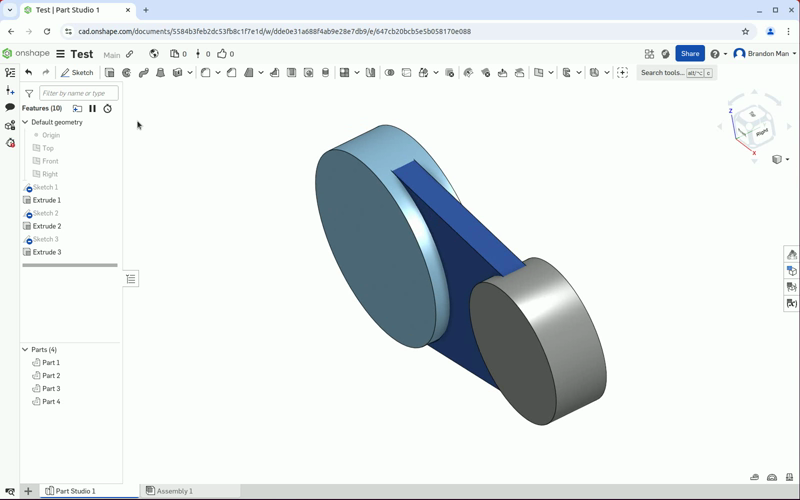
key(right, 2)
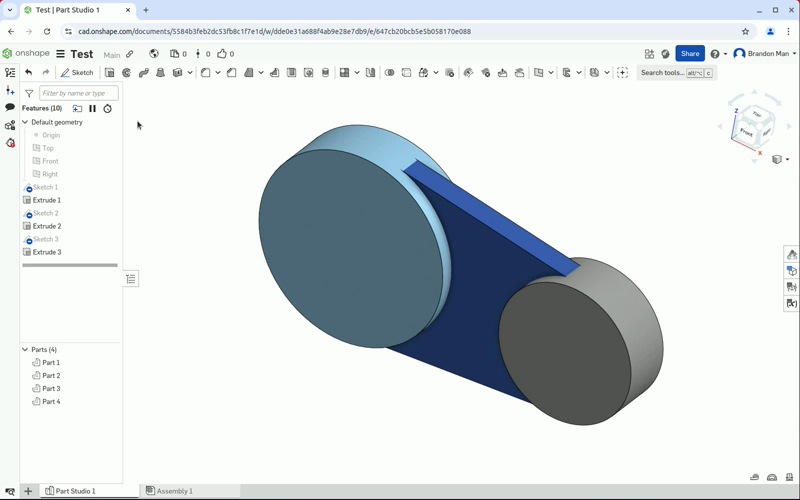
mouse_move(73, 189)
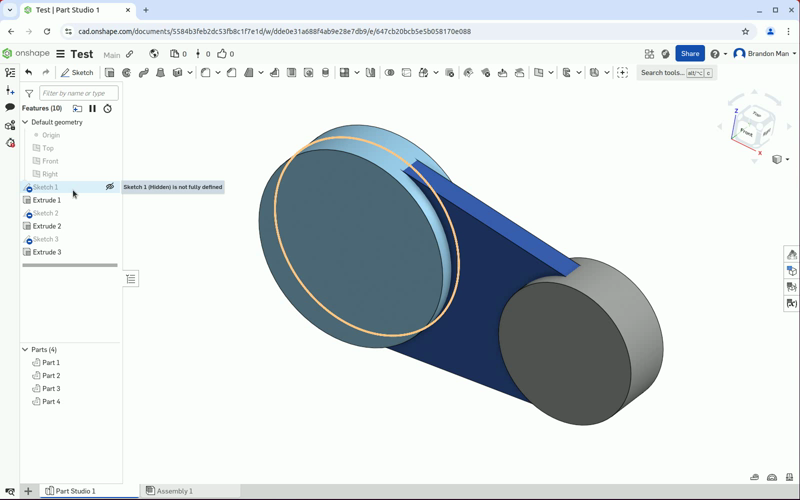
click(73, 189)